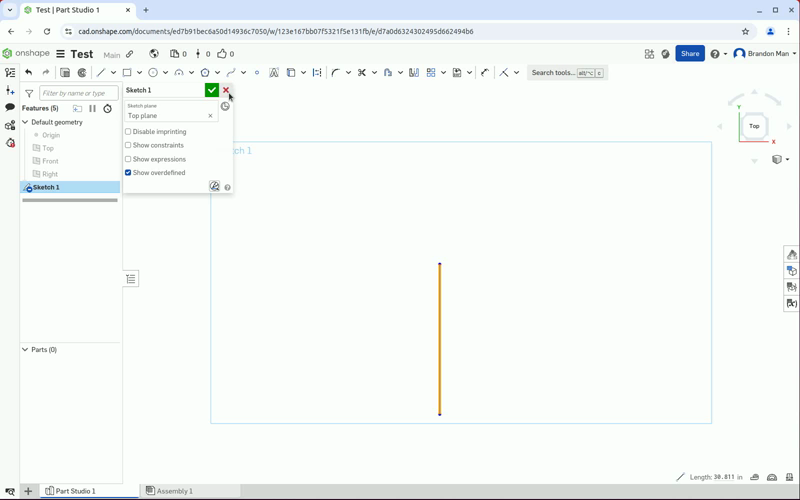
key(shift+h)
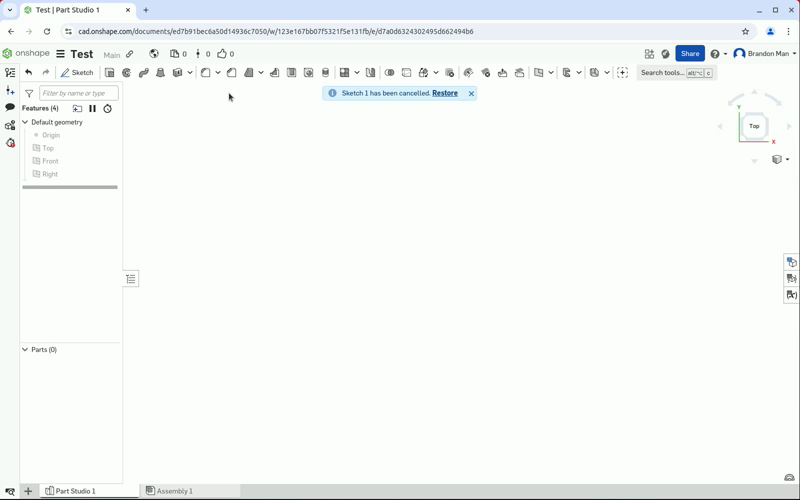
mouse_move(73, 352)
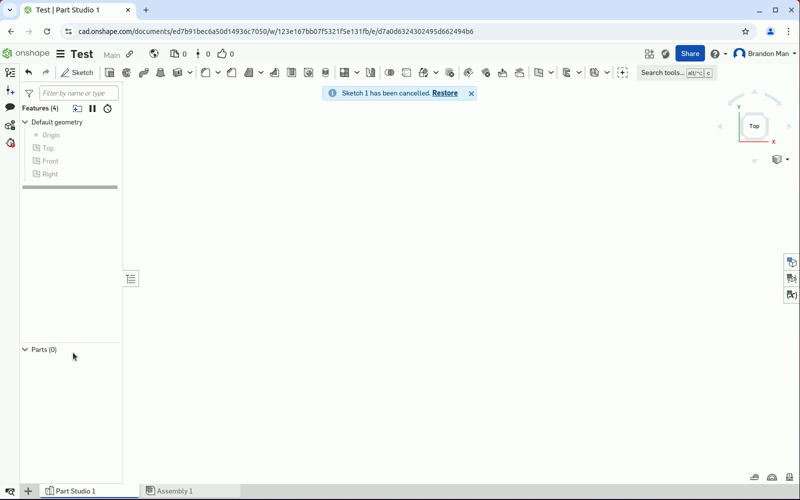
key(y)
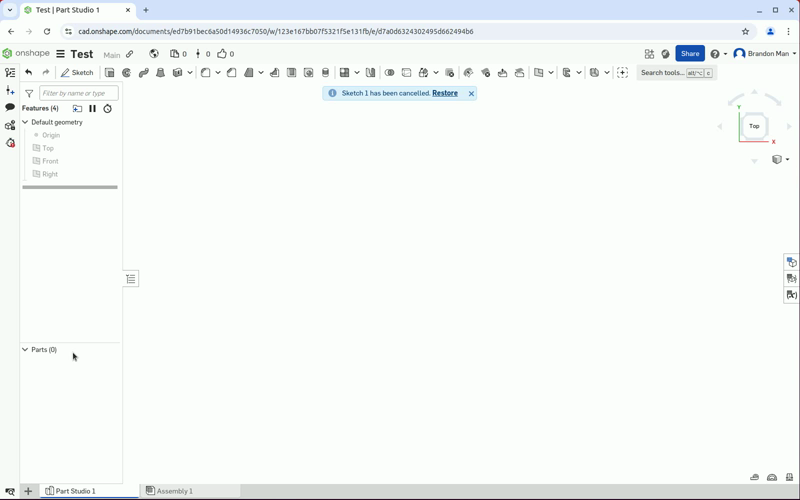
key(shift+p)
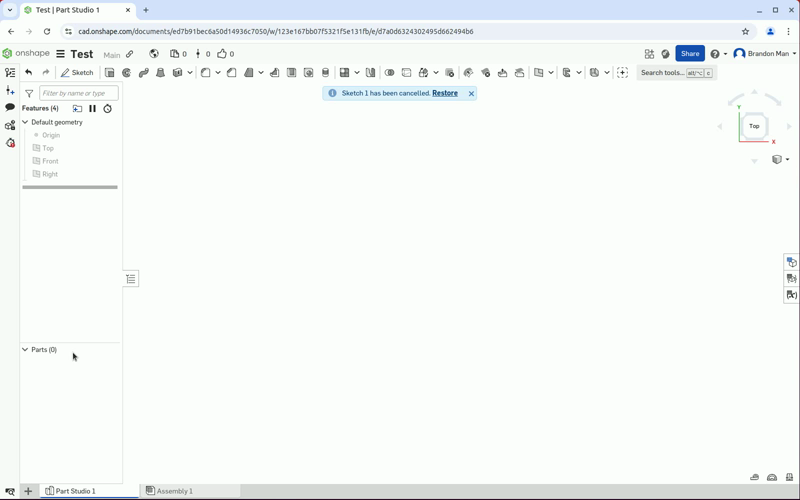
key(space)
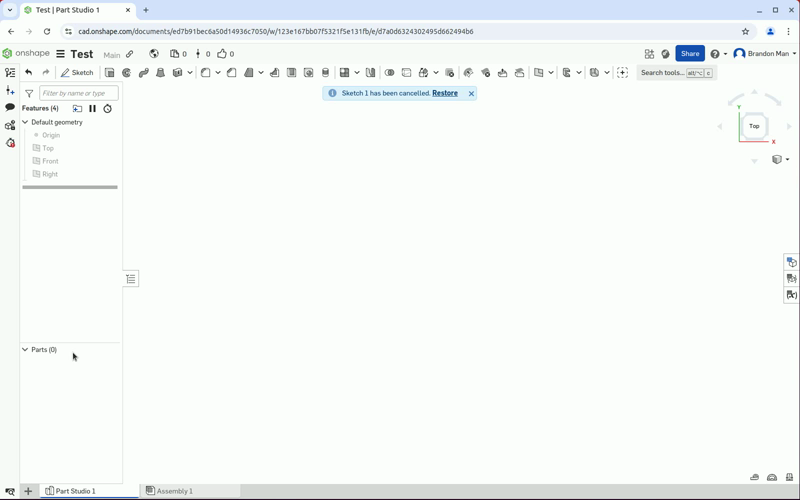
key_down(shift)
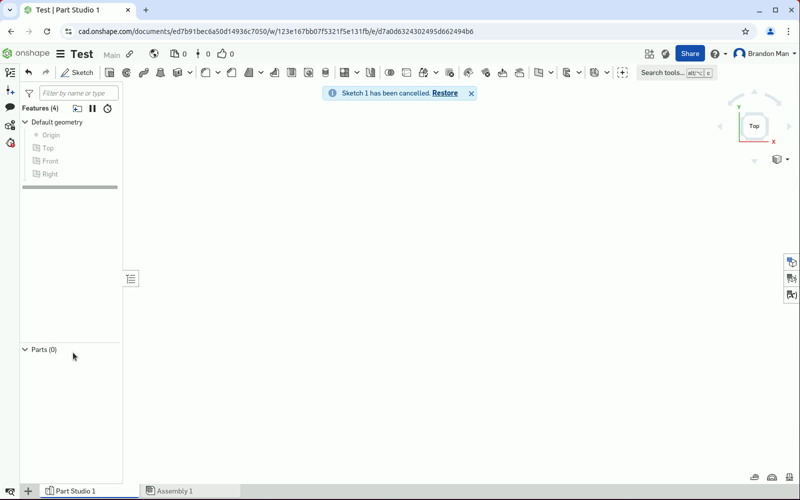
key(up)
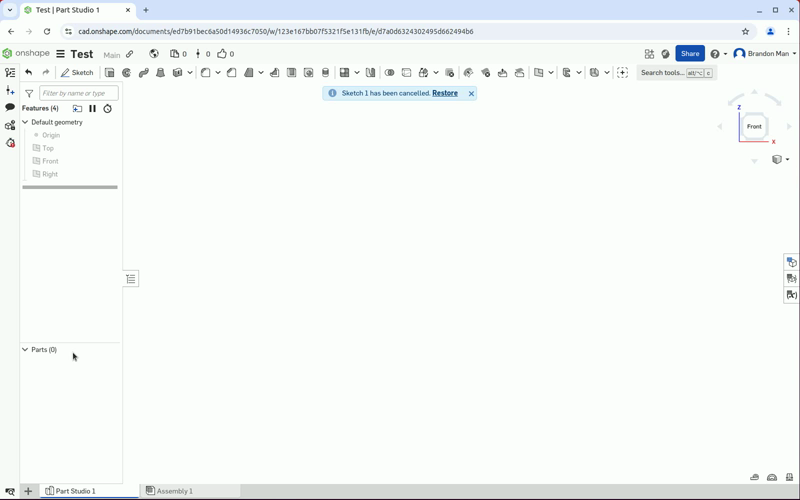
key_up(shift)
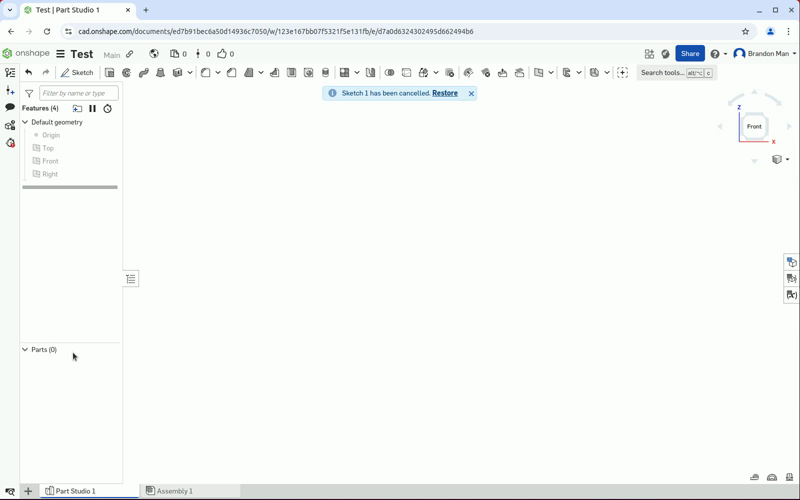
mouse_move(73, 352)
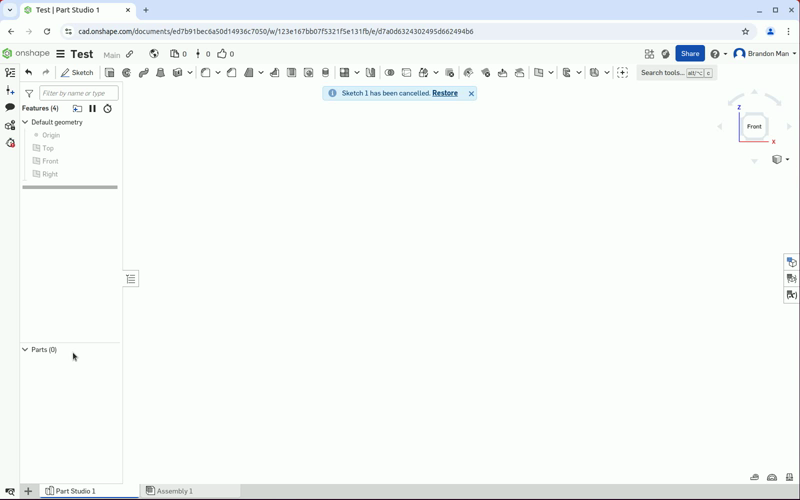
key(shift+y)
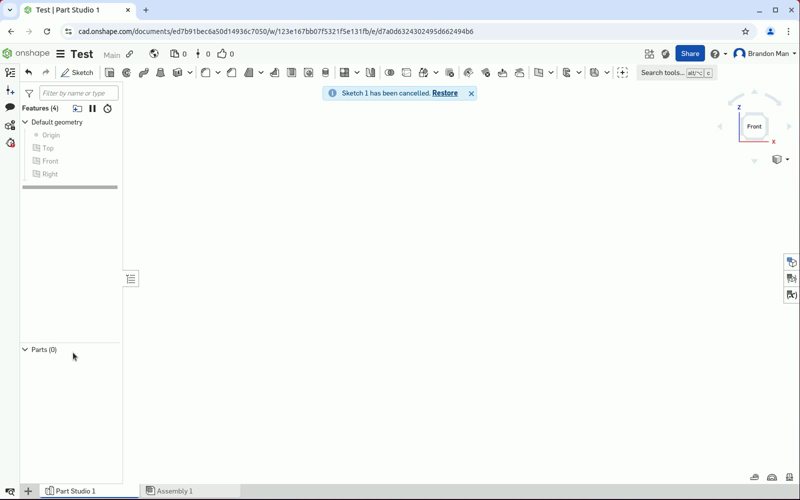
key(shift+s)
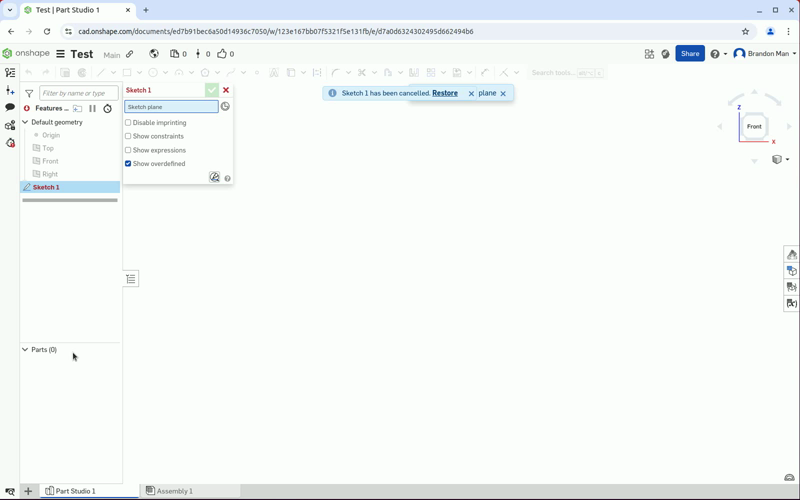
mouse_move(73, 163)
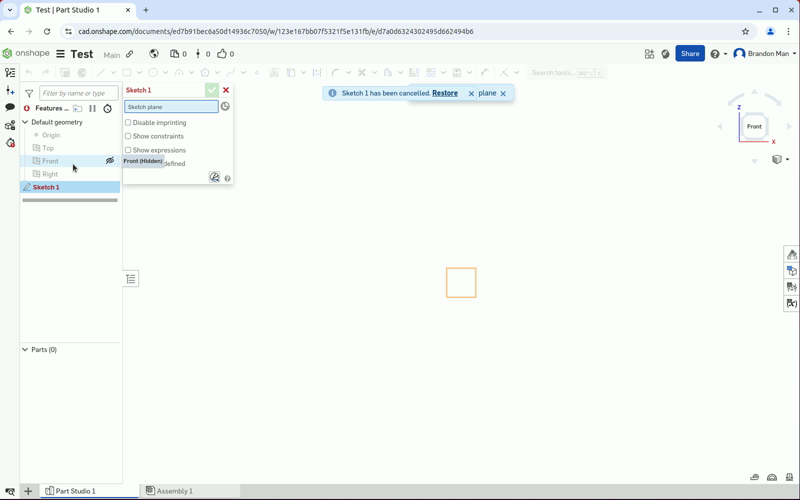
click(73, 163)
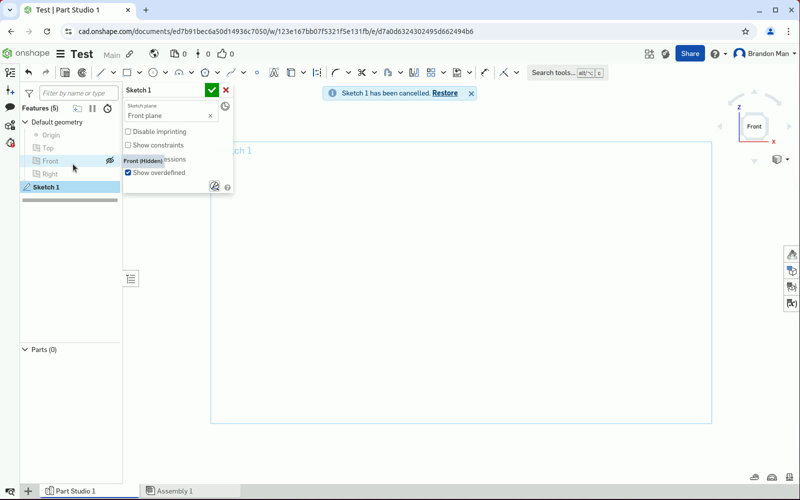
mouse_move(73, 352)
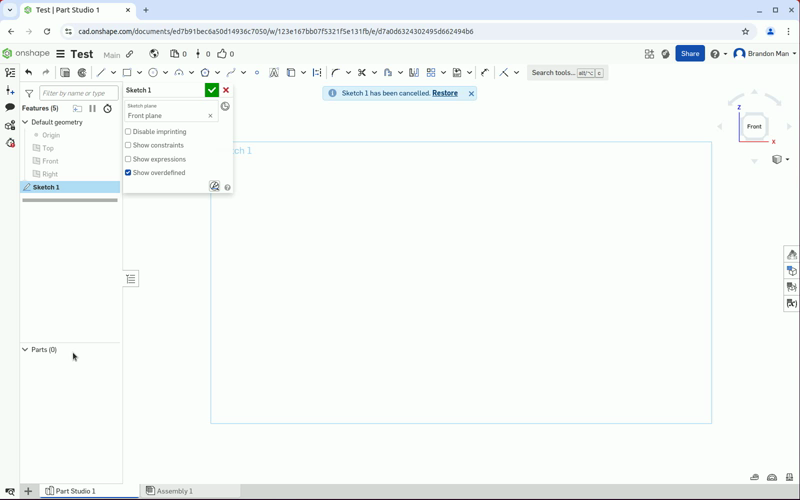
key(y)
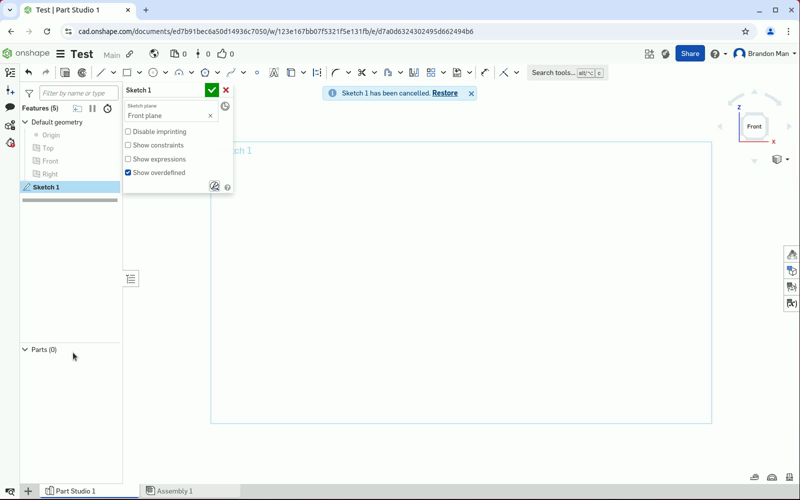
key(l)
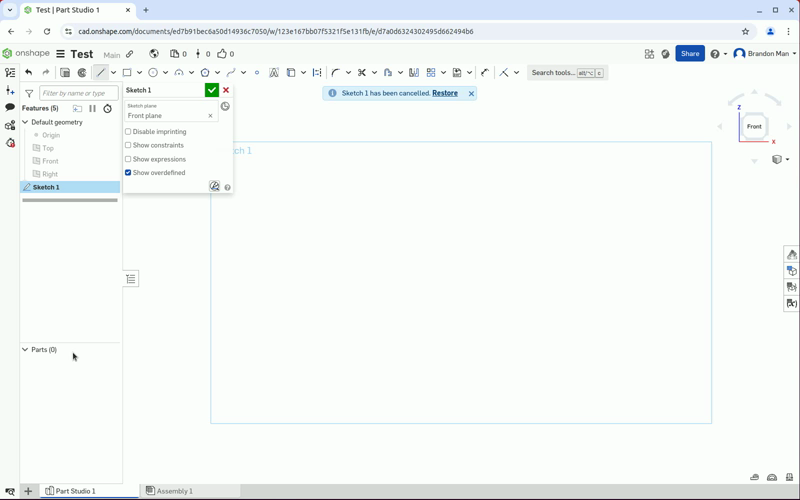
key_down(shift)
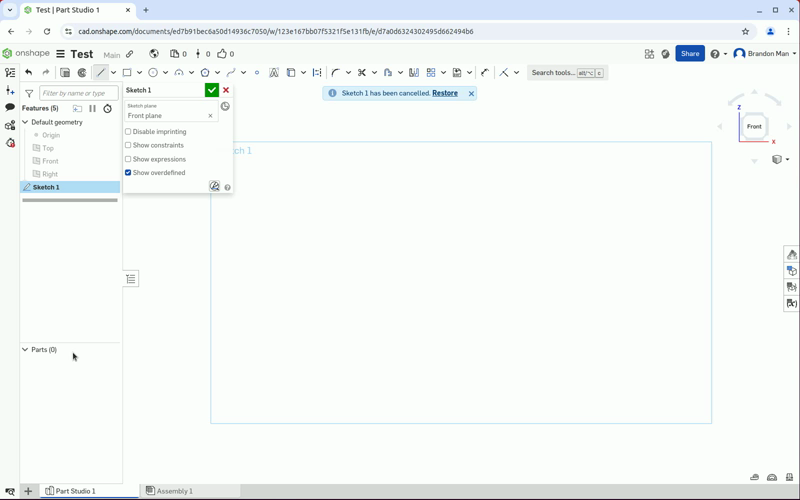
mouse_move(418, 395)
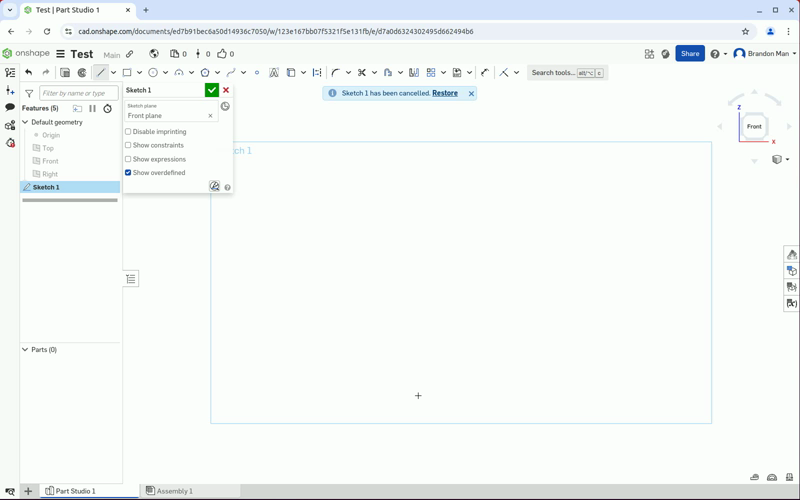
click(418, 395)
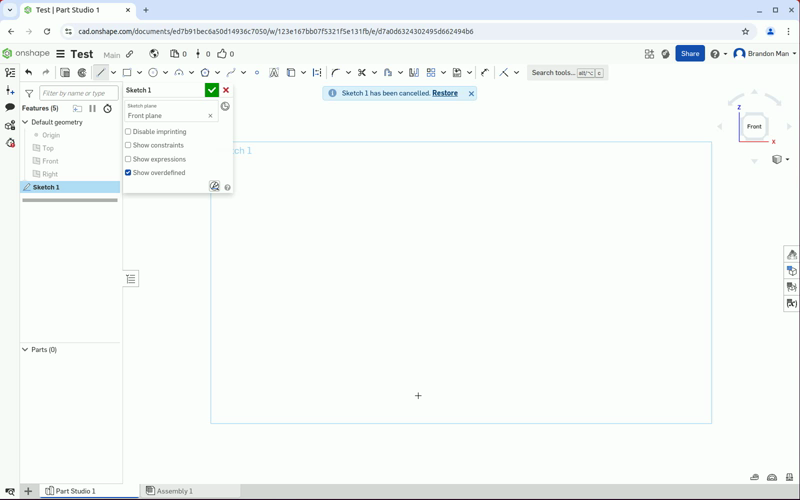
key_up(shift)
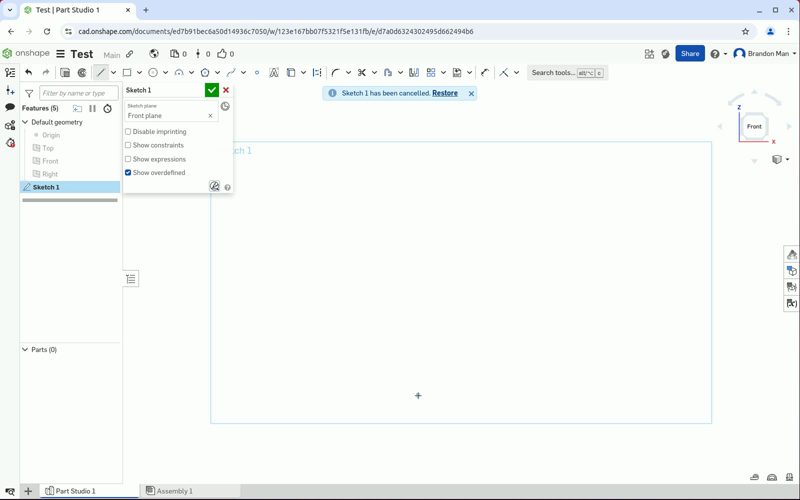
key_down(shift)
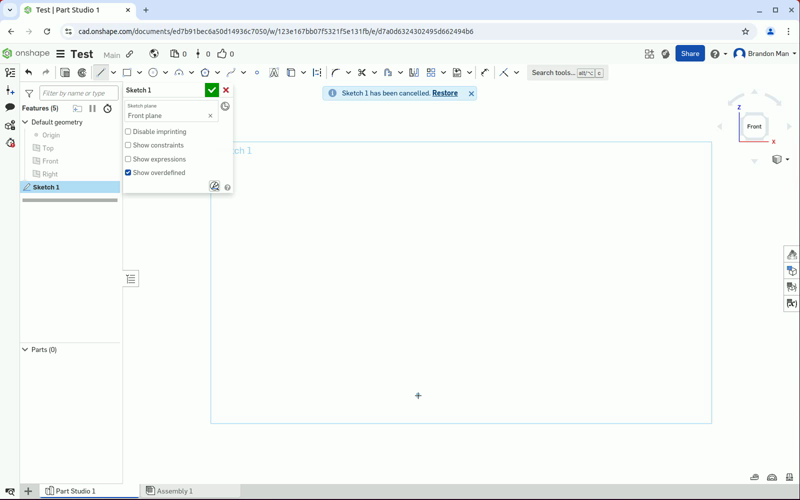
mouse_move(503, 395)
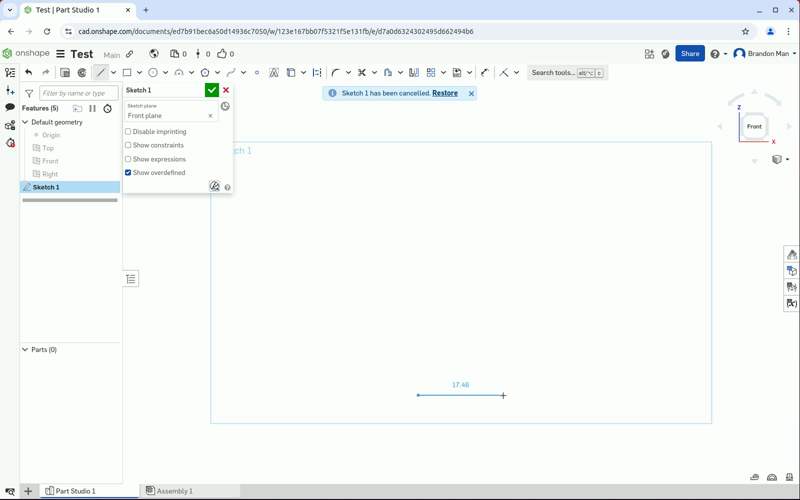
click(503, 395)
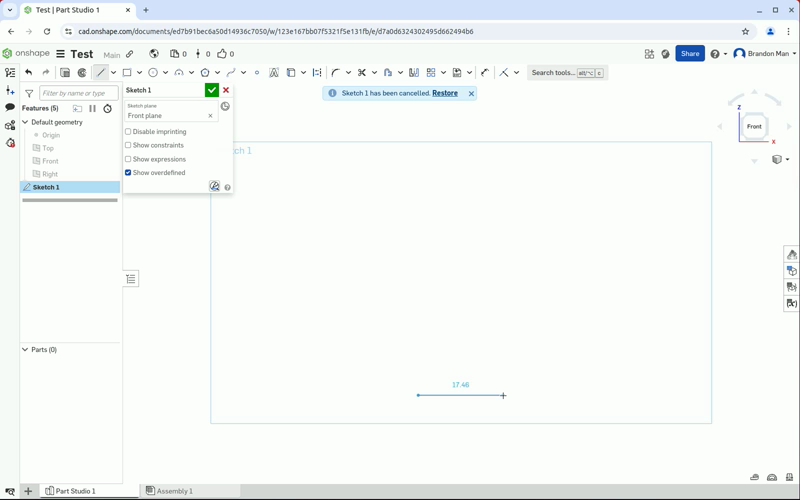
key_up(shift)
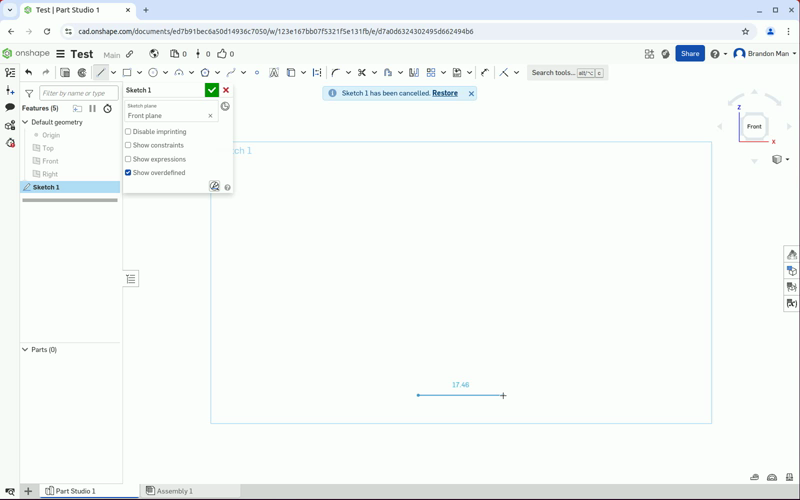
key_down(shift)
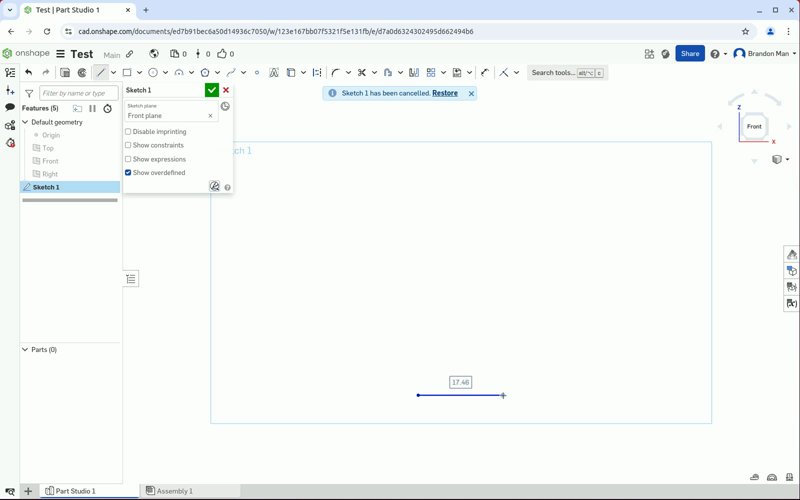
mouse_move(503, 171)
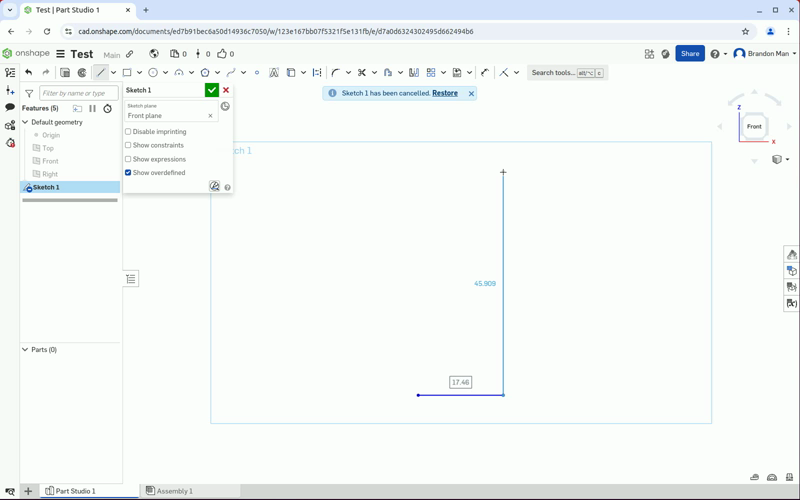
click(503, 171)
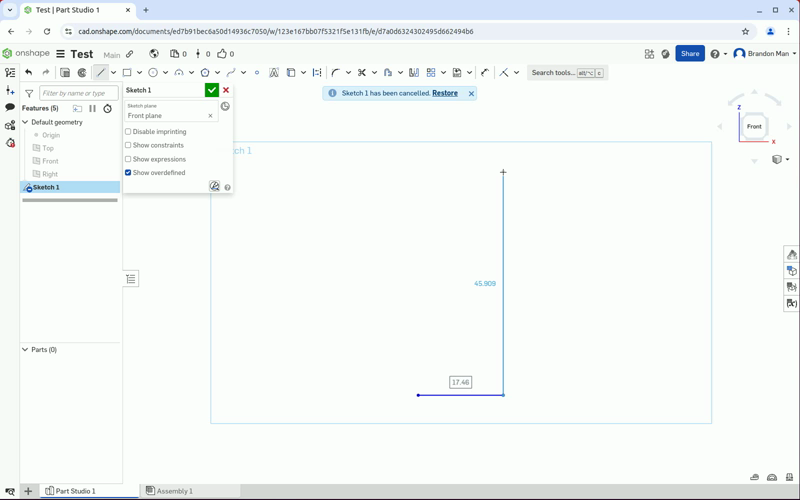
key_up(shift)
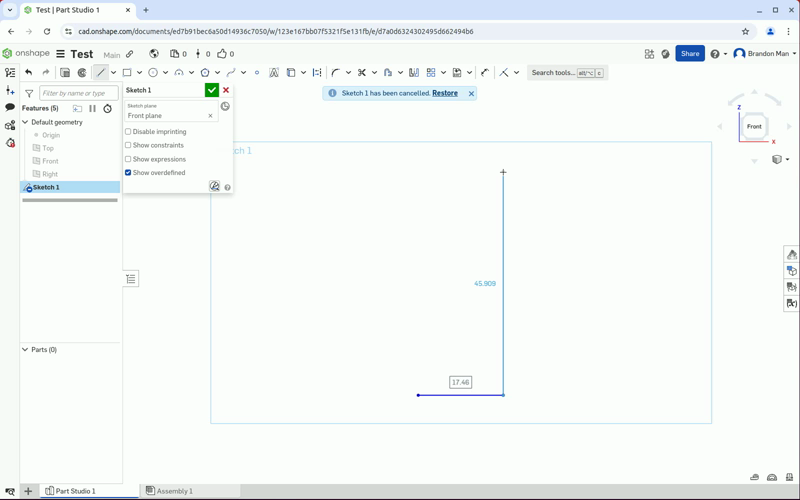
key_down(shift)
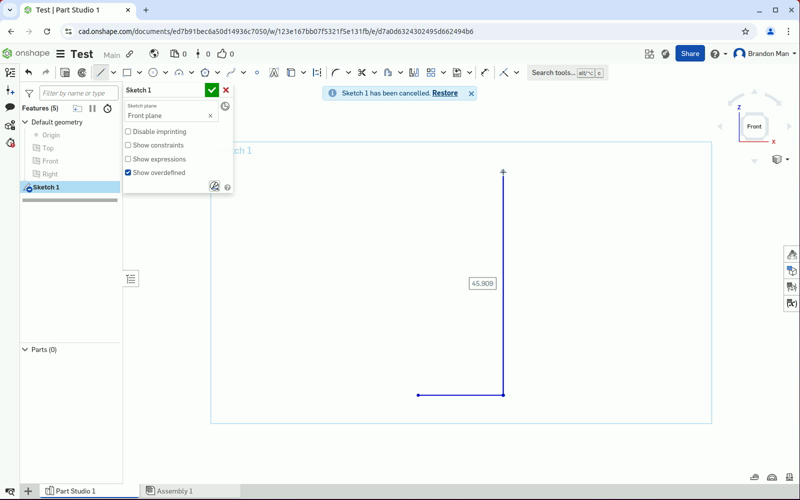
mouse_move(418, 171)
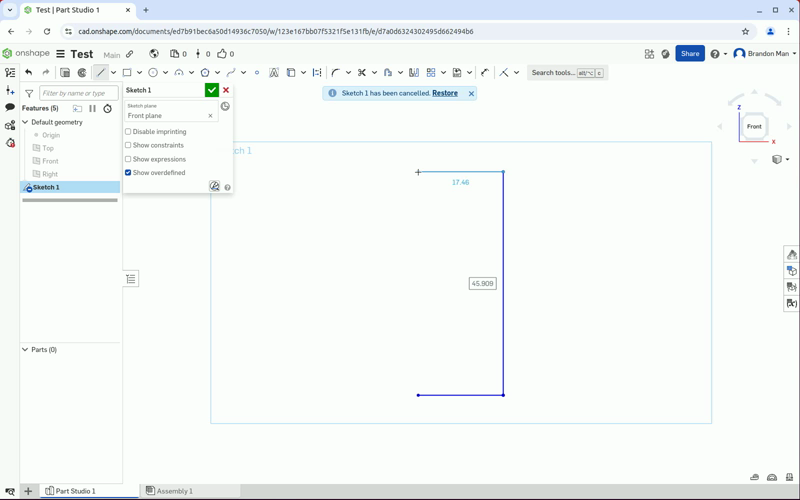
click(418, 171)
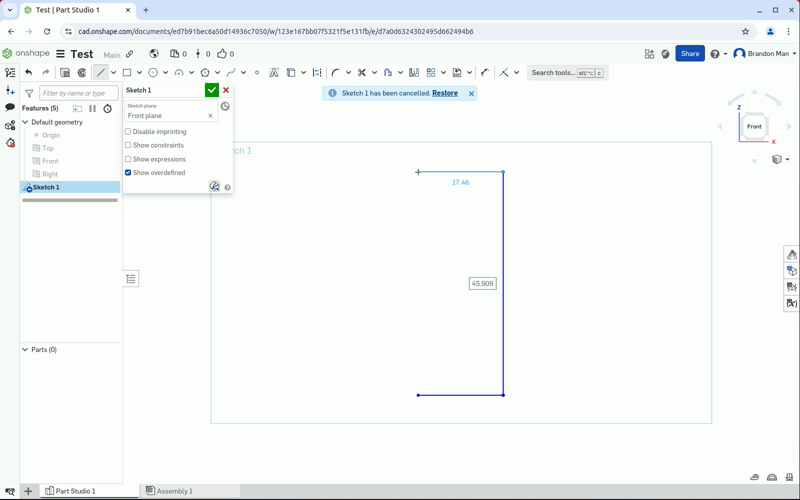
key_up(shift)
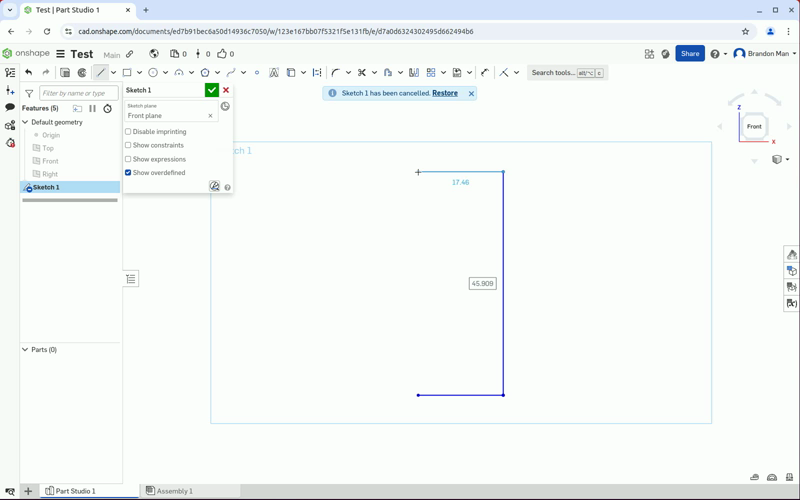
key_down(shift)
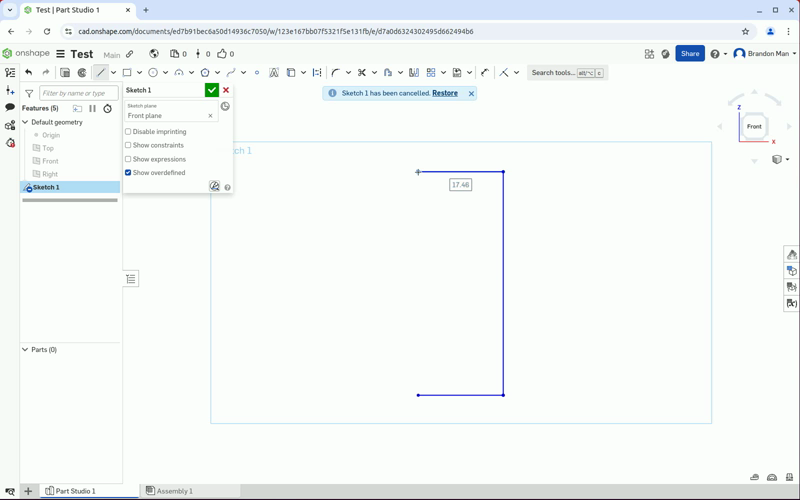
mouse_move(418, 395)
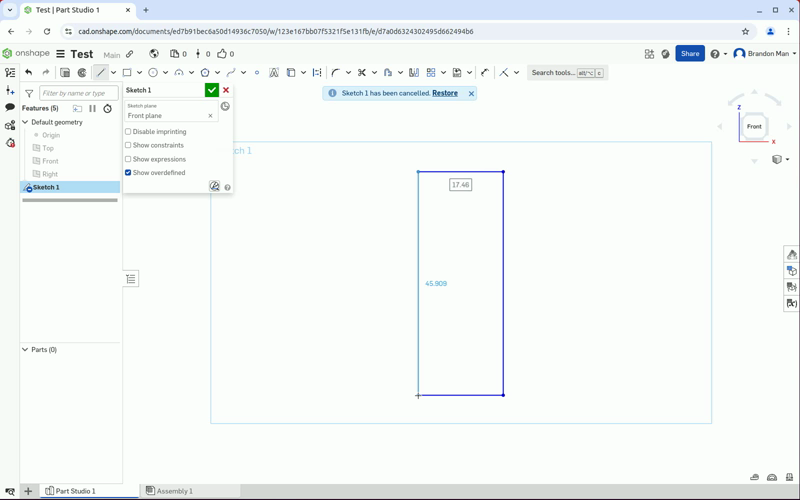
key_up(shift)
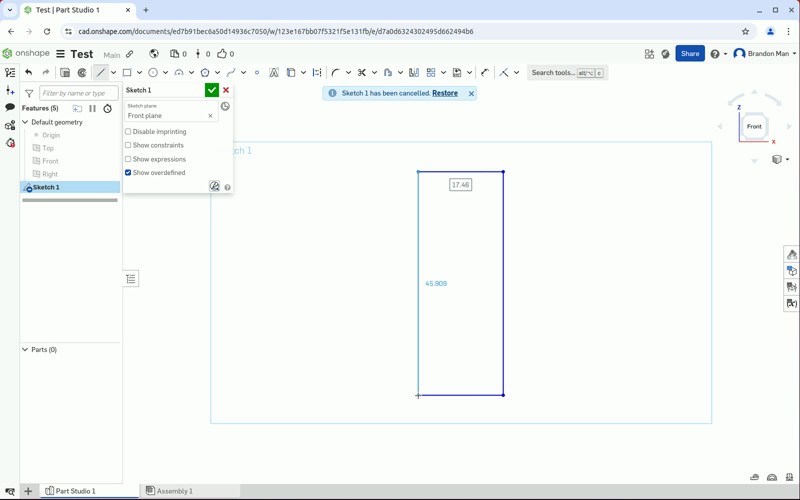
click(418, 395)
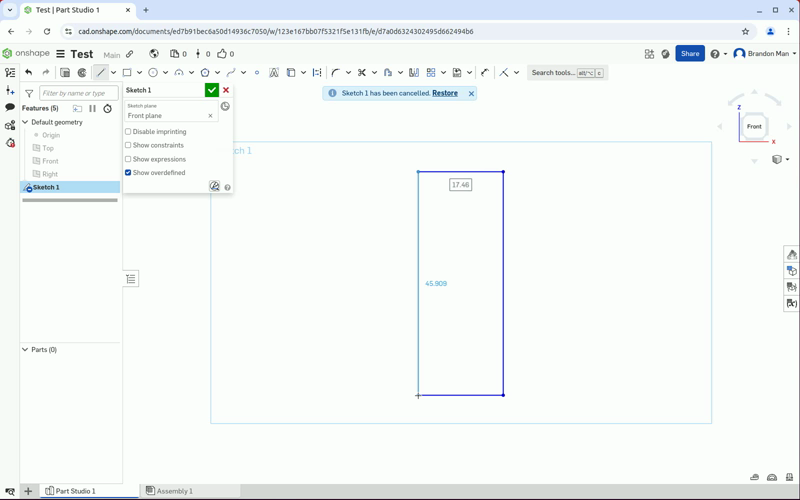
key(esc)
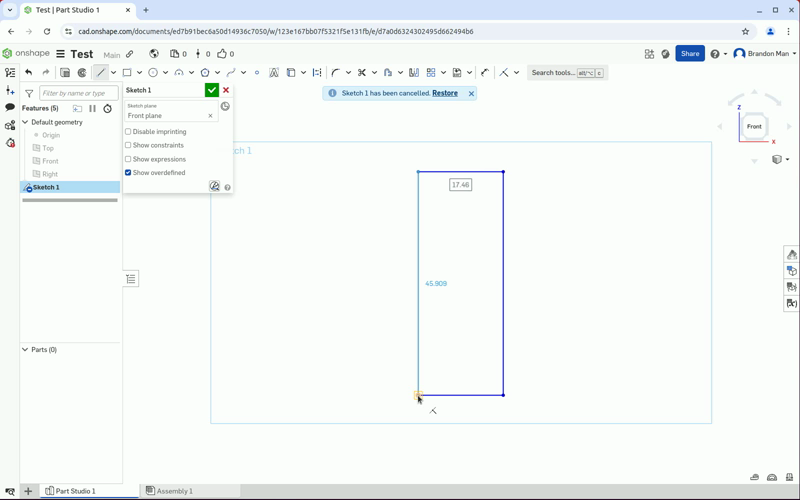
mouse_move(469, 264)
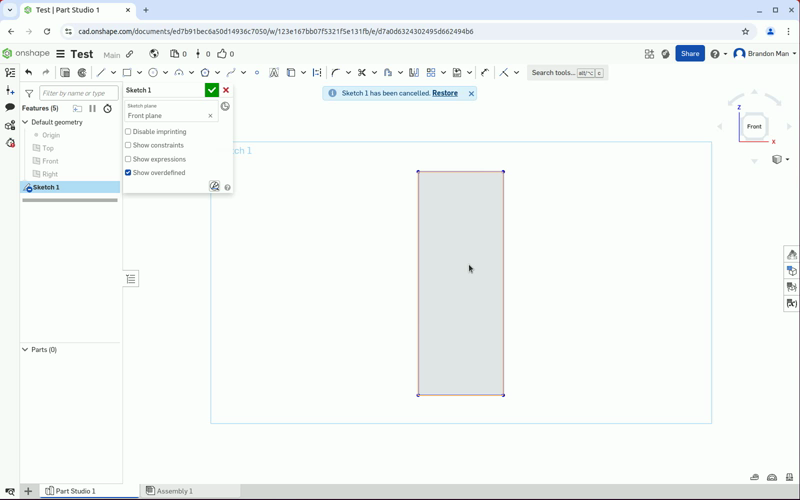
click(469, 264)
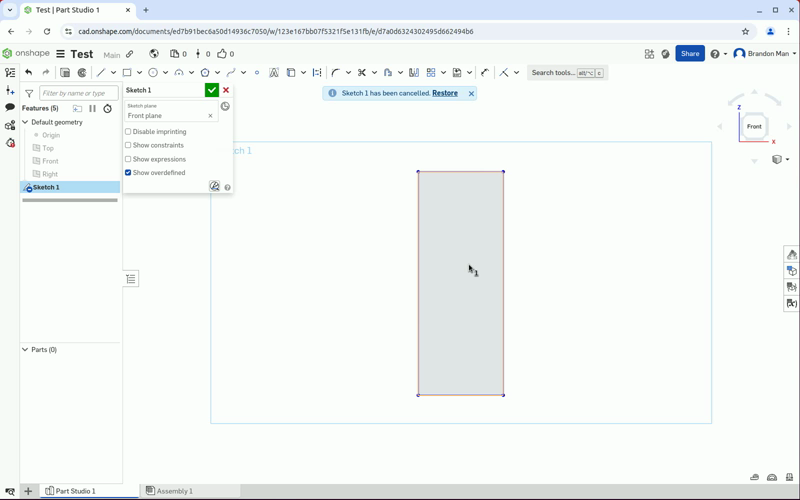
mouse_move(73, 352)
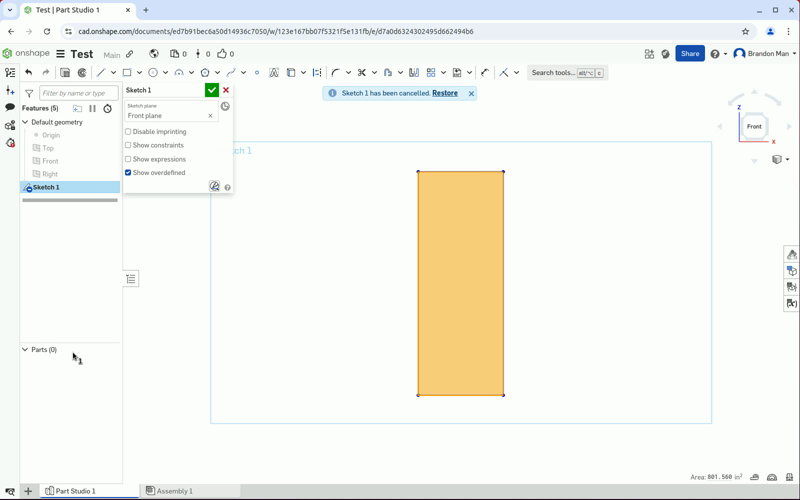
key(shift+y)
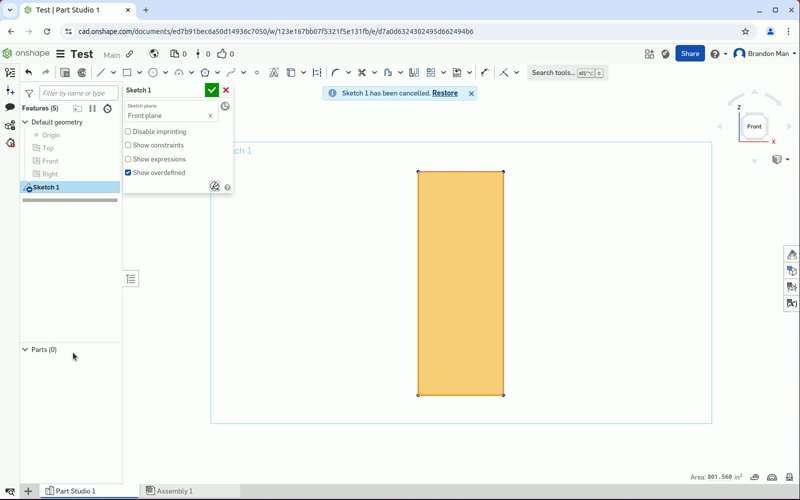
key(shift+e)
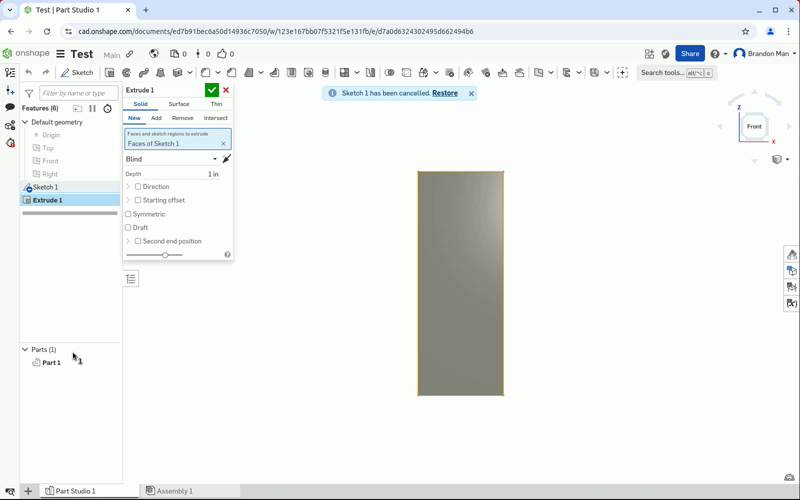
mouse_move(143, 106)
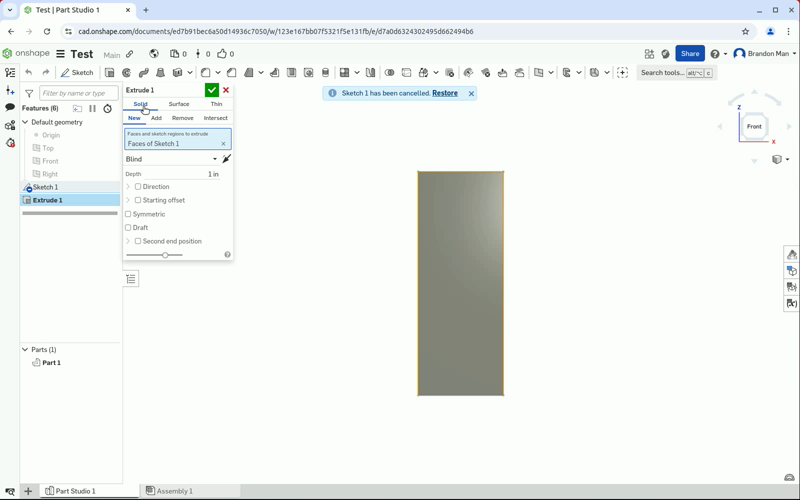
click(143, 106)
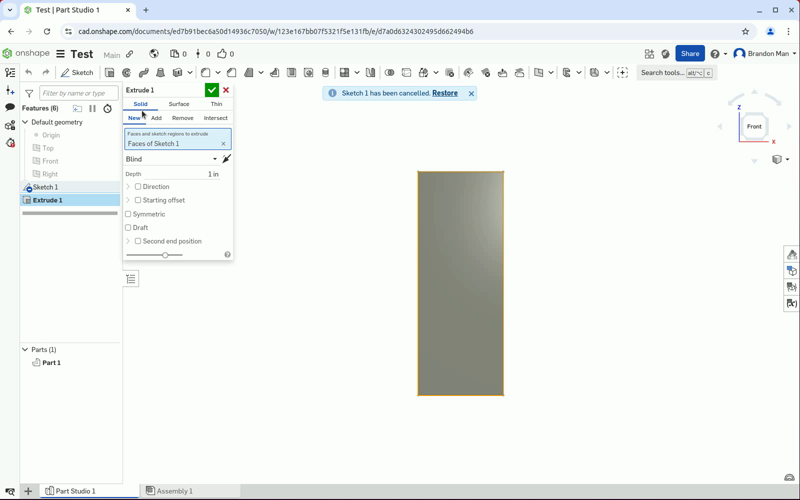
mouse_move(137, 120)
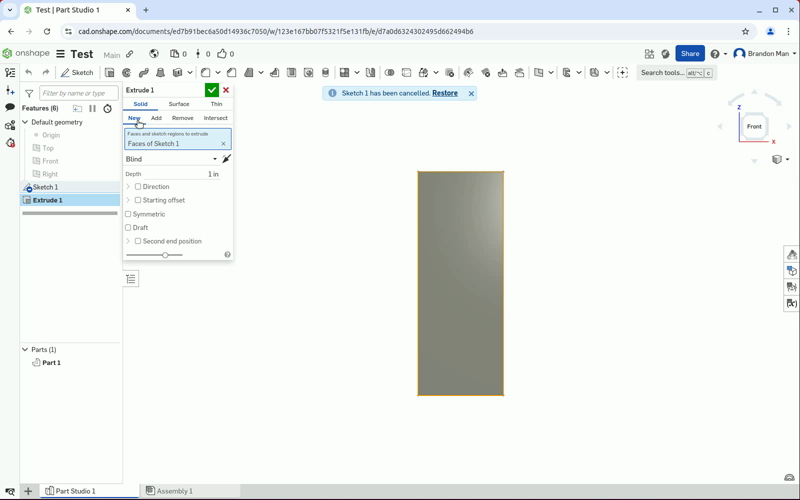
click(137, 120)
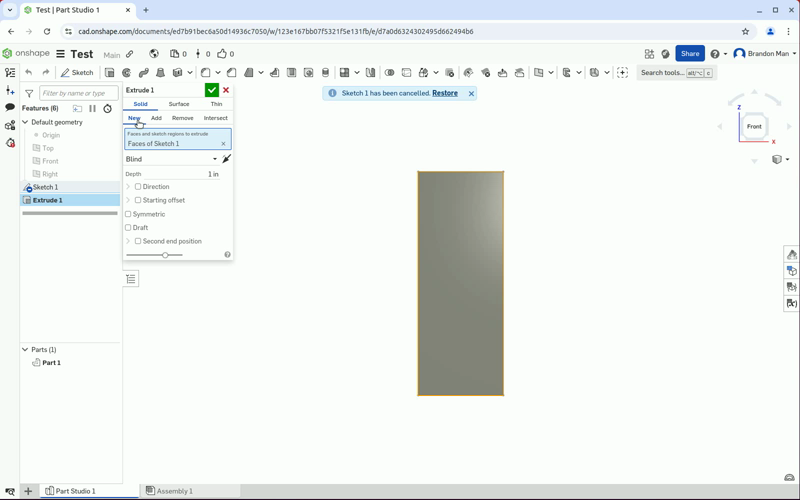
key(tab, 4)
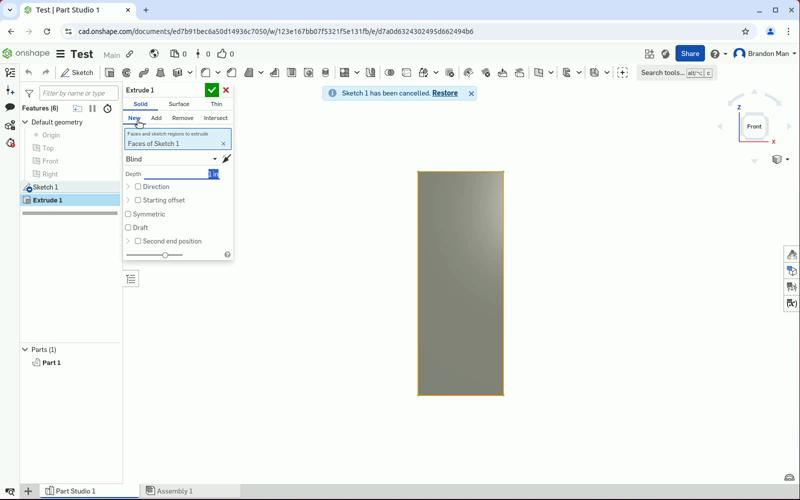
text(5.777)
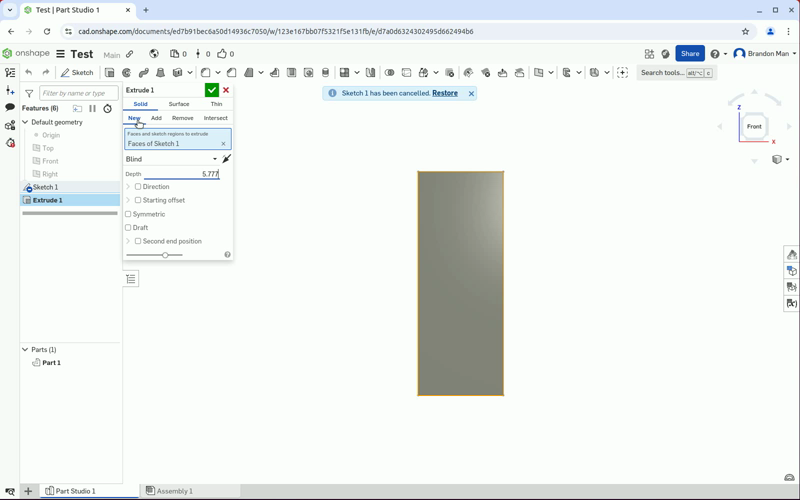
key(enter)
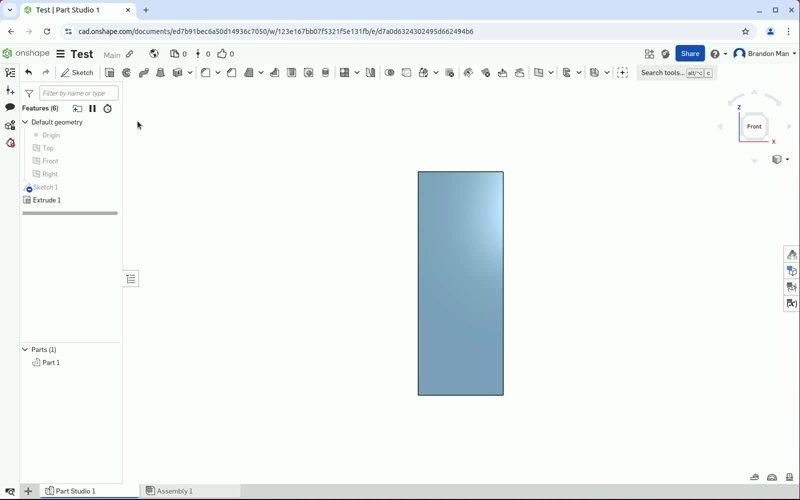
key(shift+h)
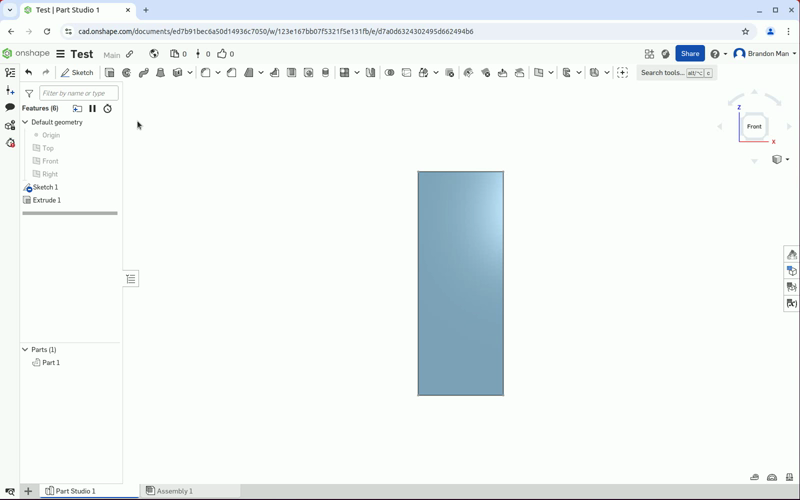
key(shift+h)
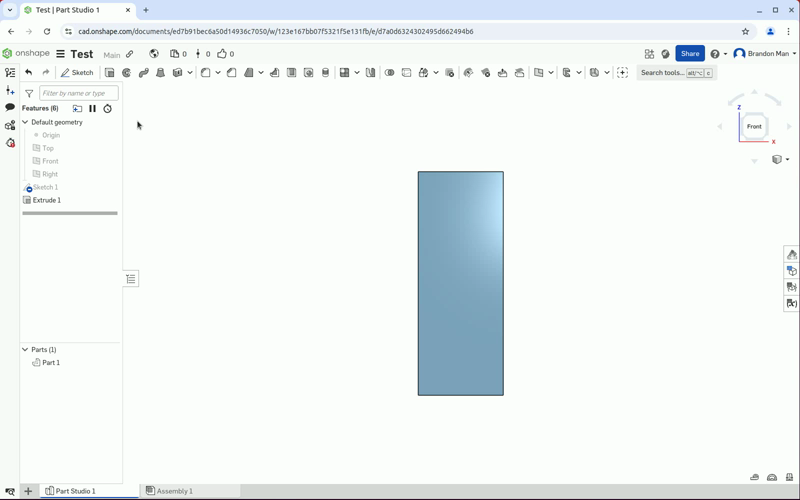
mouse_move(73, 189)
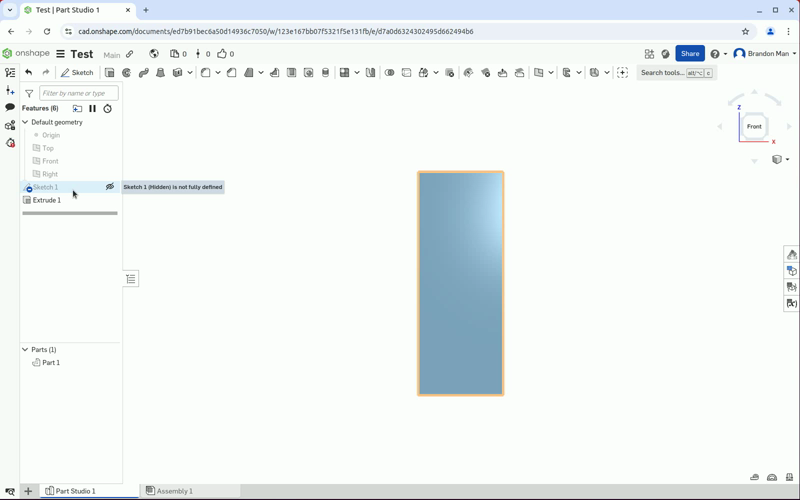
click(73, 189)
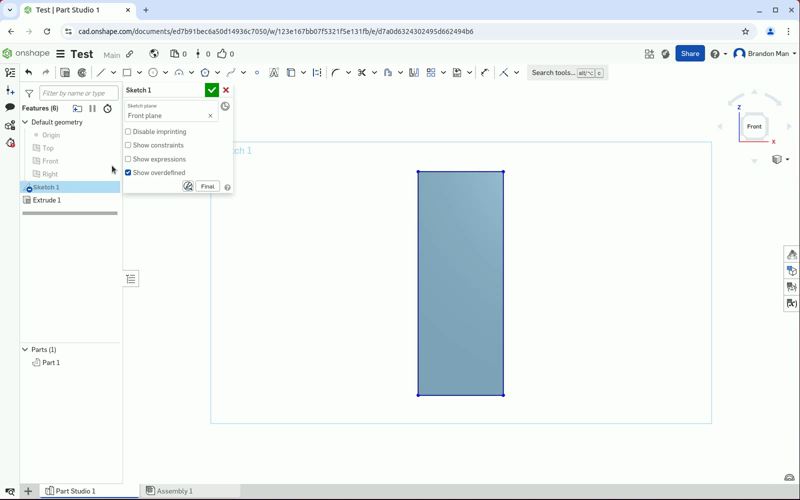
mouse_move(229, 92)
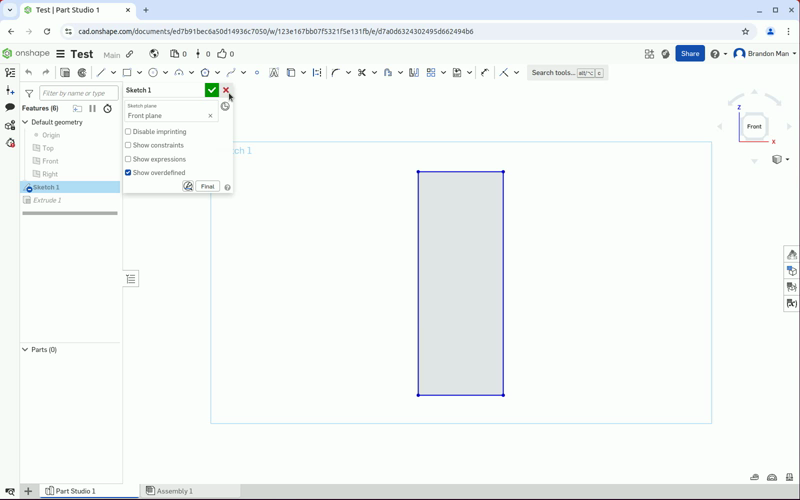
click(229, 92)
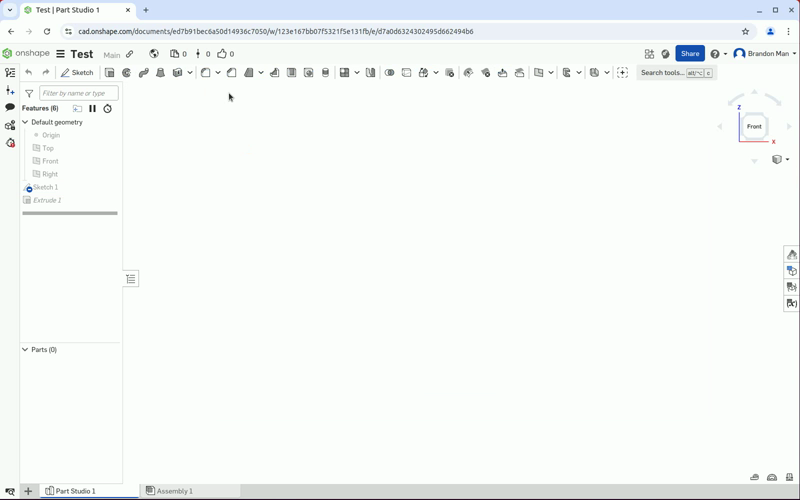
mouse_move(541, 75)
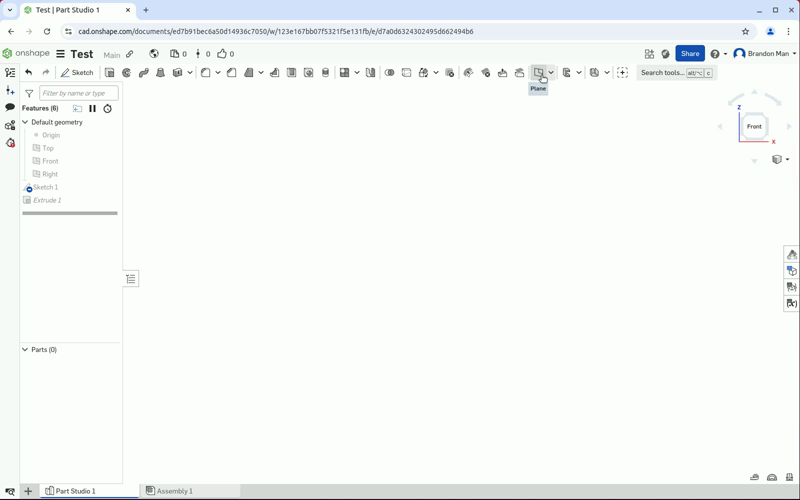
click(541, 75)
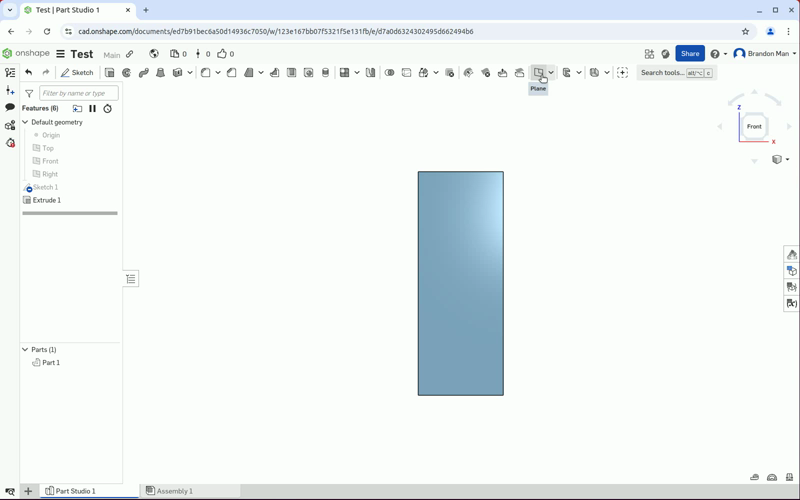
mouse_move(73, 163)
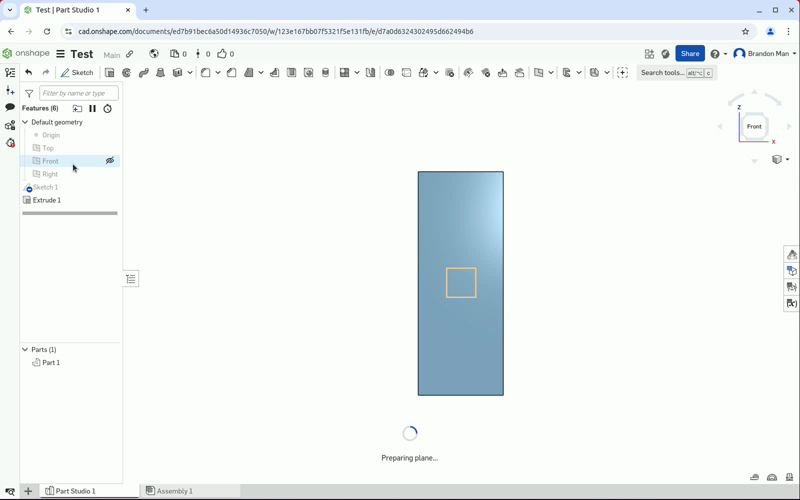
click(73, 163)
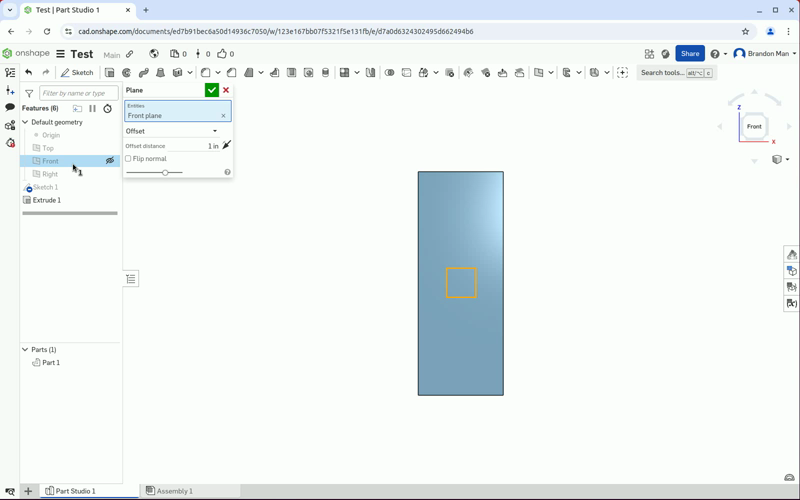
key(tab, 2)
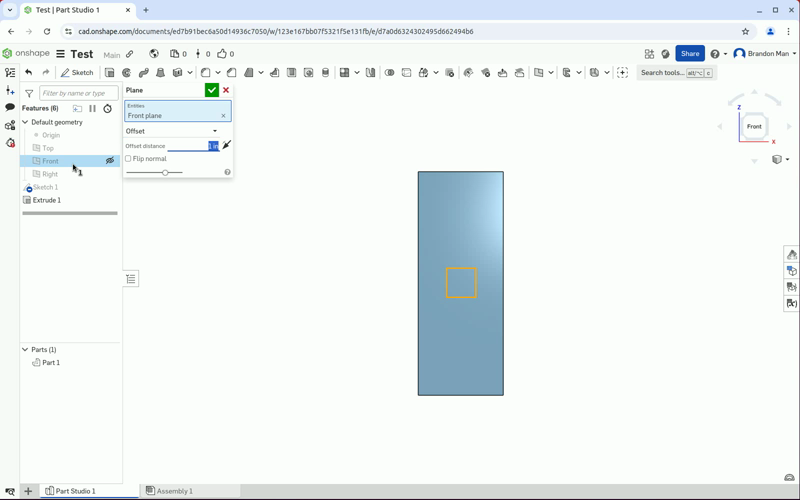
text(5.792)
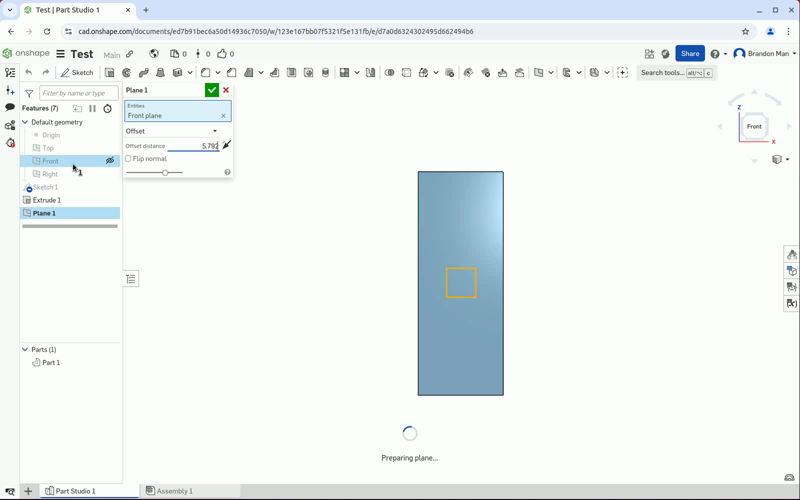
key(enter, 2)
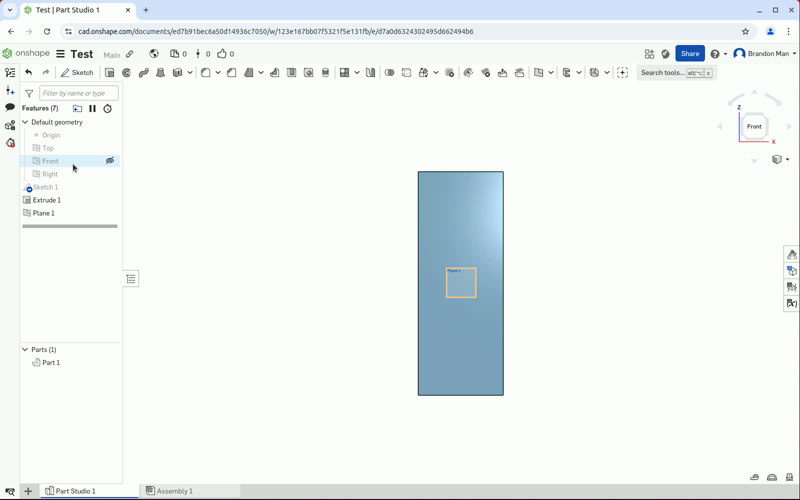
key(shift+s)
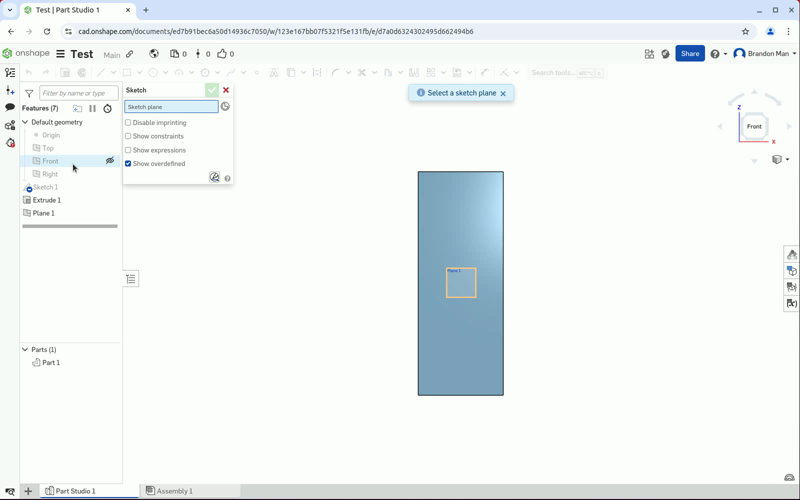
mouse_move(73, 215)
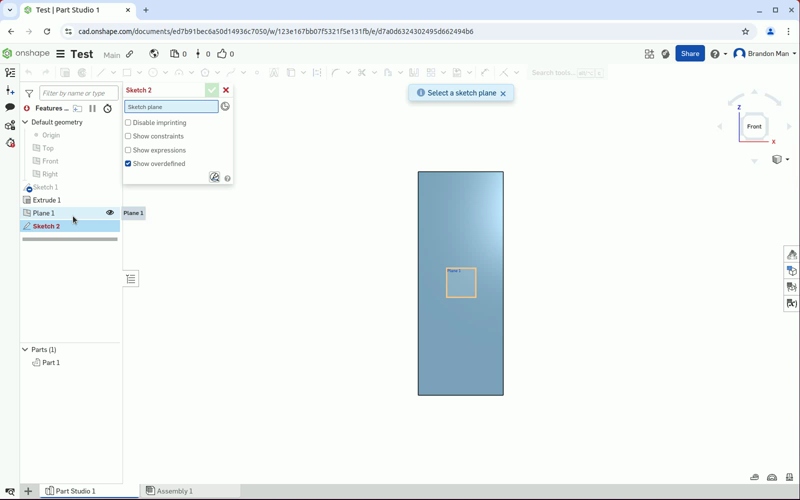
click(73, 215)
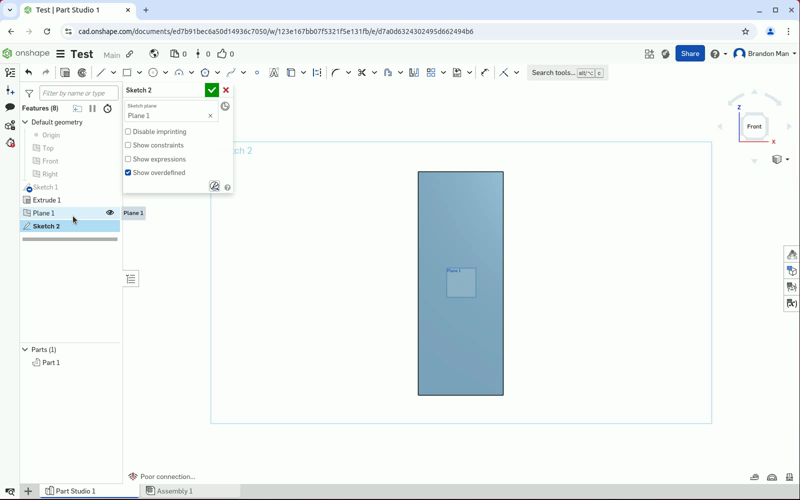
mouse_move(73, 352)
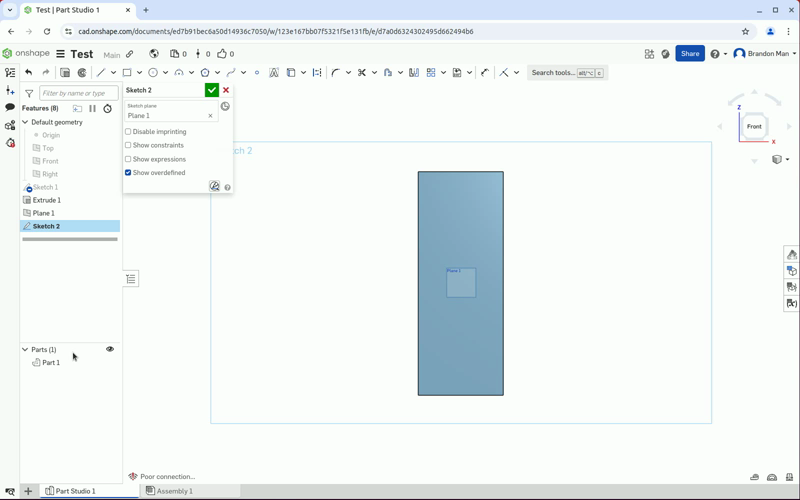
key(y)
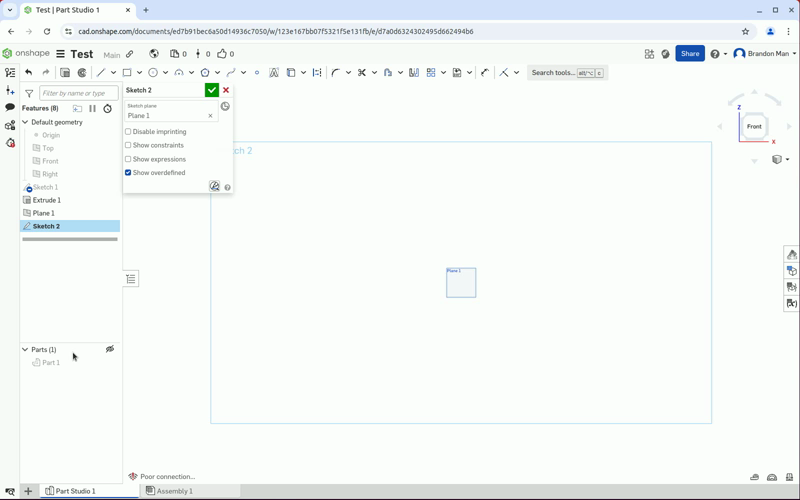
key(l)
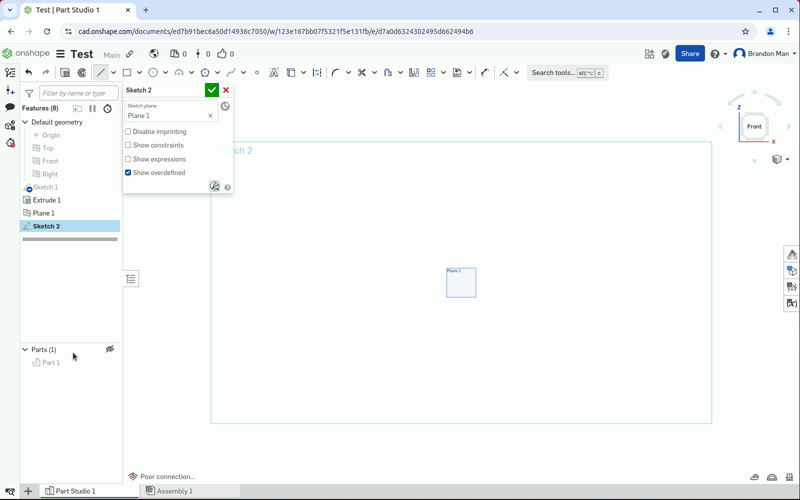
key_down(shift)
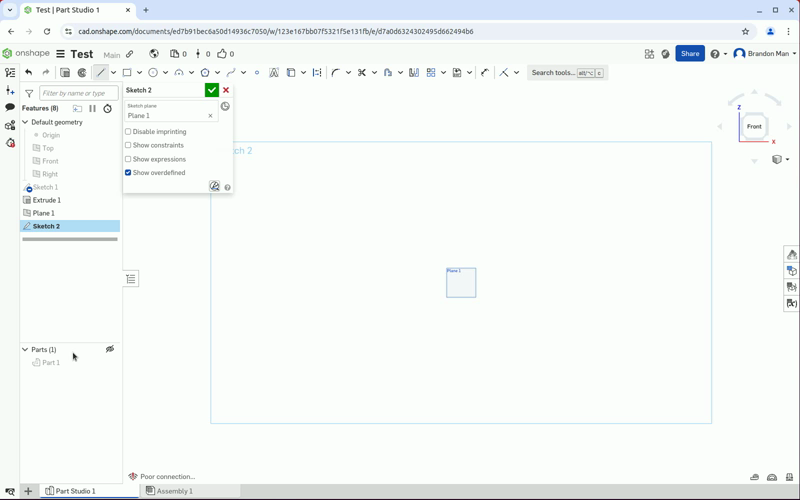
mouse_move(418, 395)
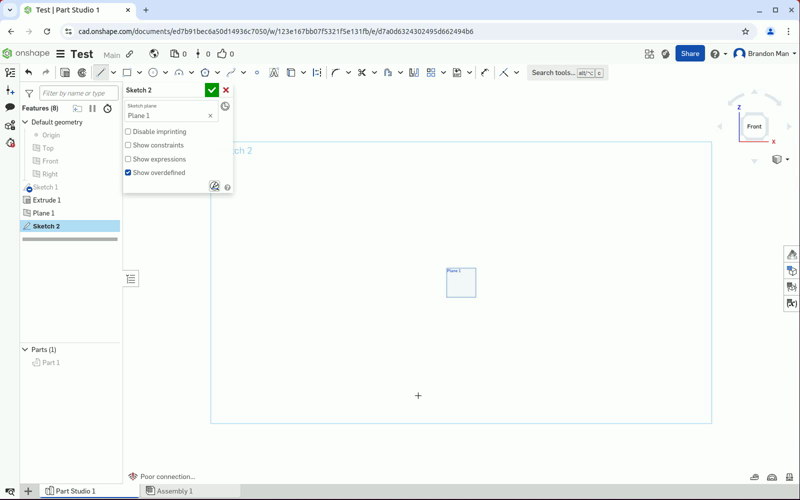
click(418, 395)
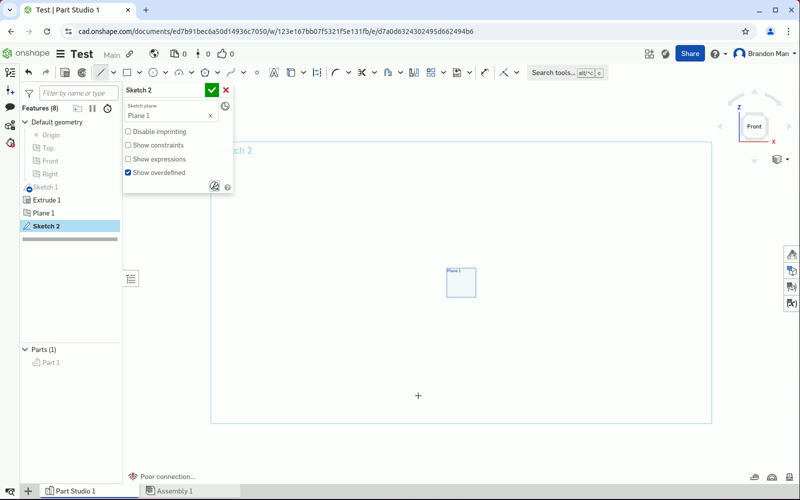
key_up(shift)
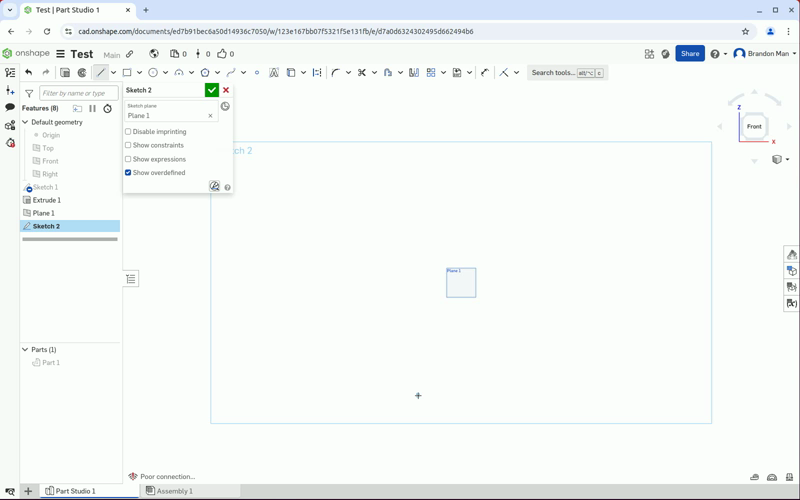
key_down(shift)
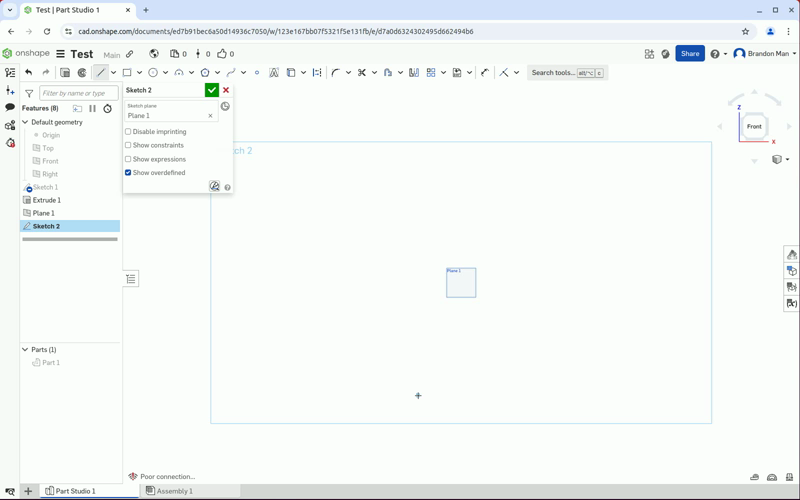
mouse_move(503, 395)
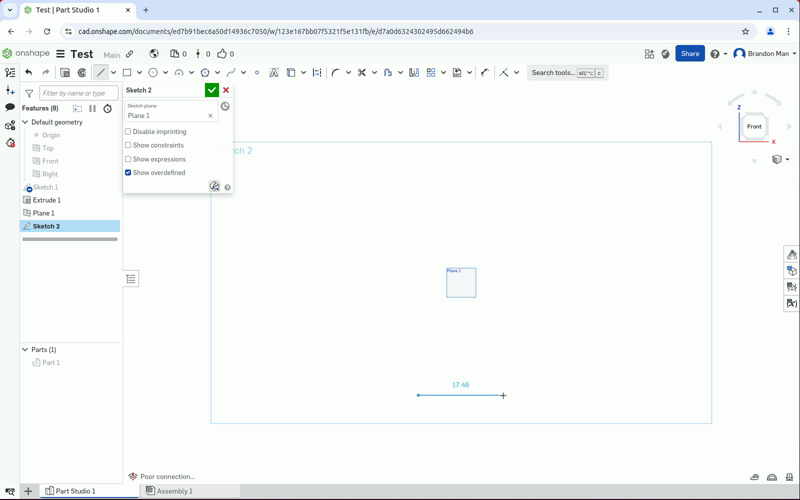
click(503, 395)
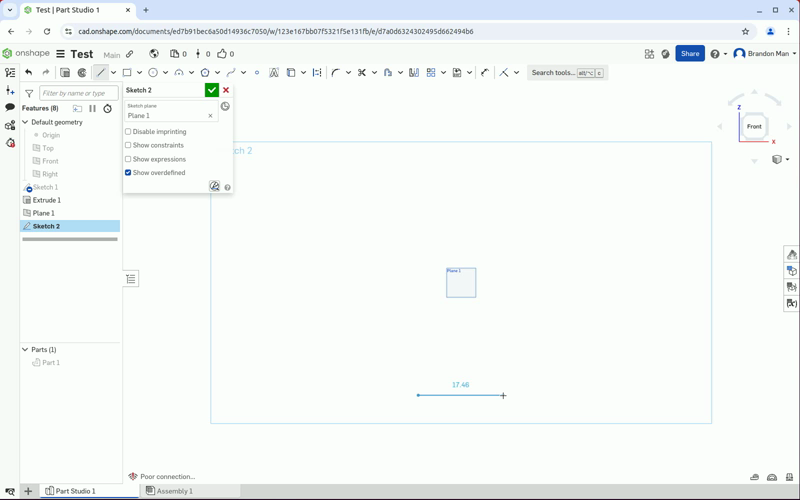
key_up(shift)
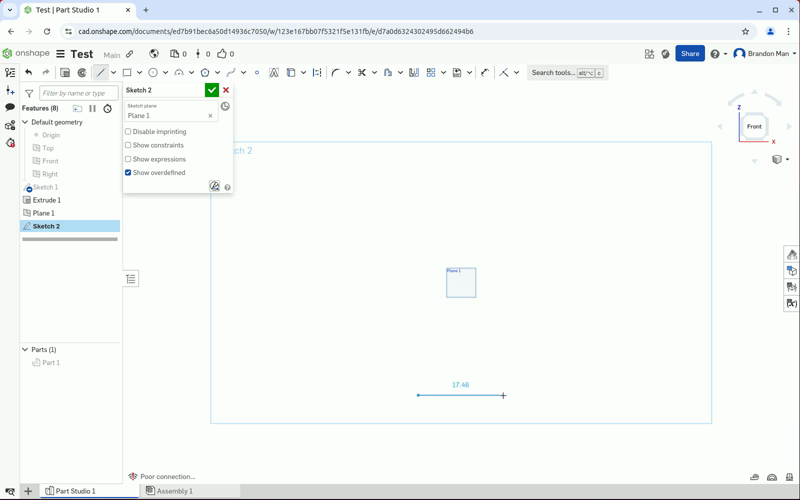
key_down(shift)
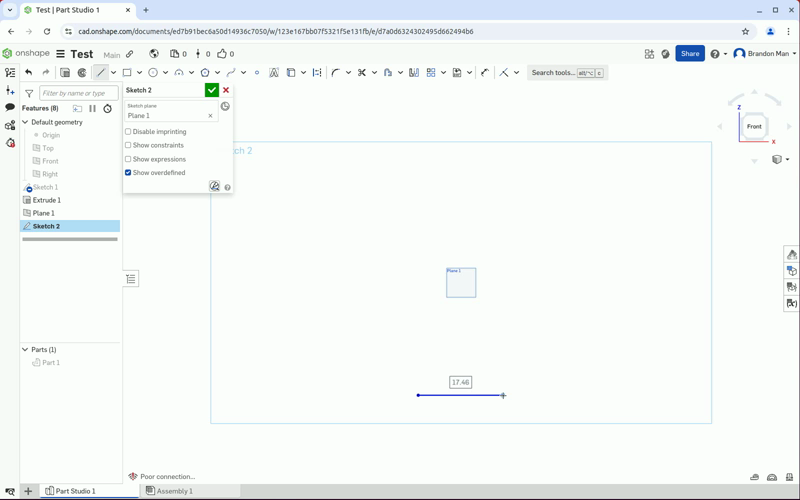
mouse_move(503, 313)
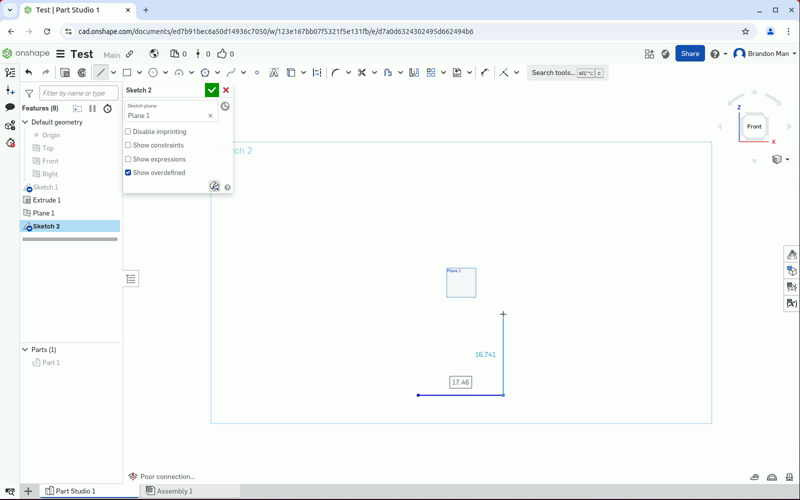
click(503, 313)
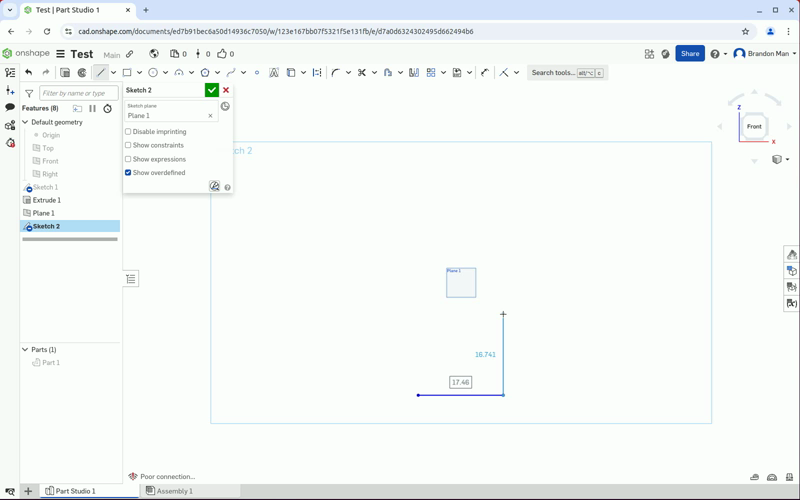
key_up(shift)
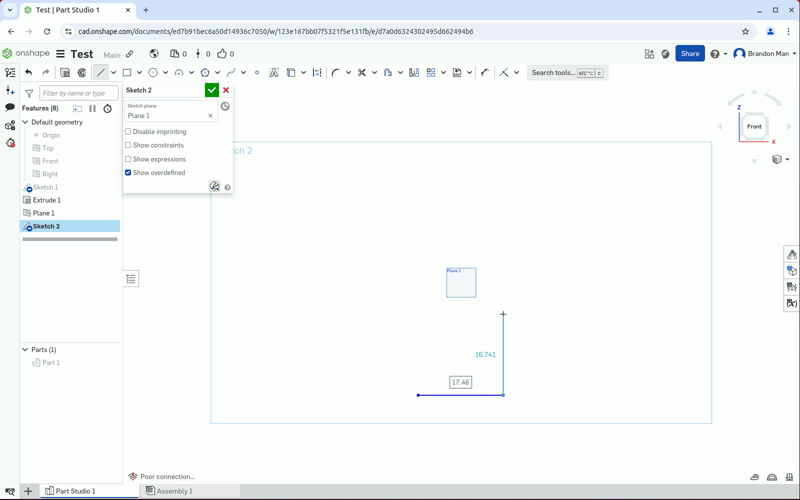
key_down(shift)
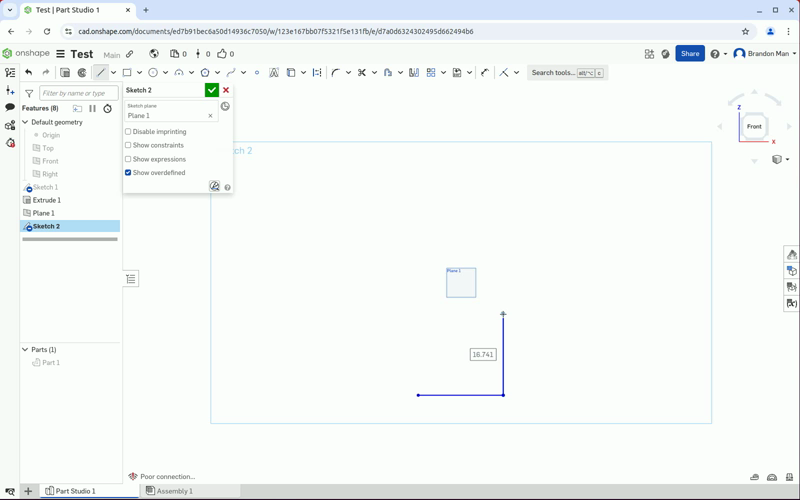
mouse_move(418, 313)
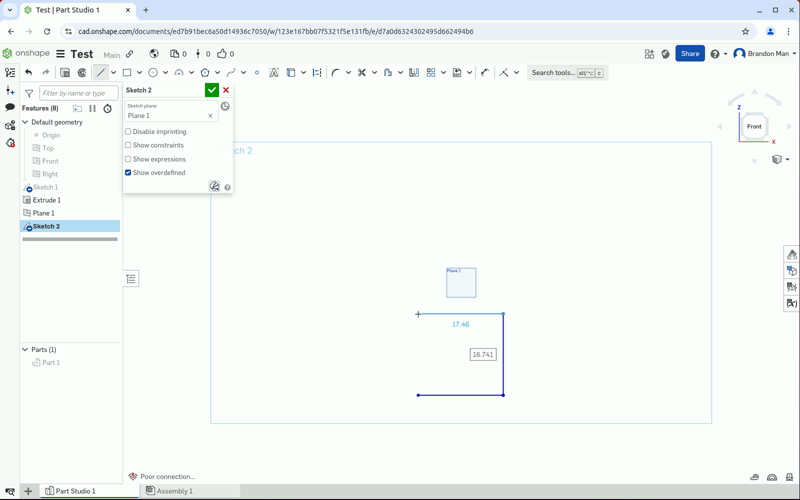
click(418, 313)
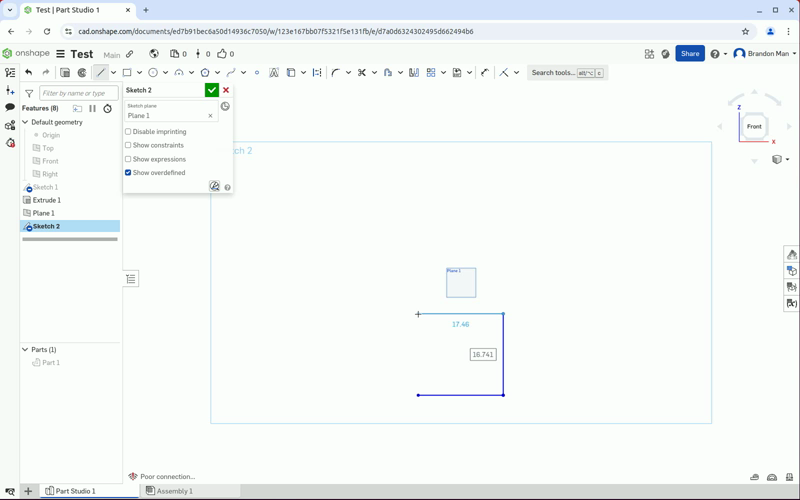
key_up(shift)
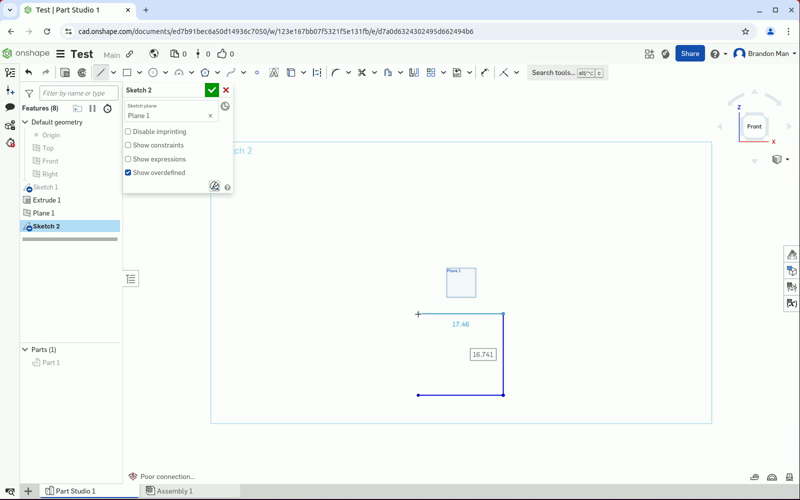
key_down(shift)
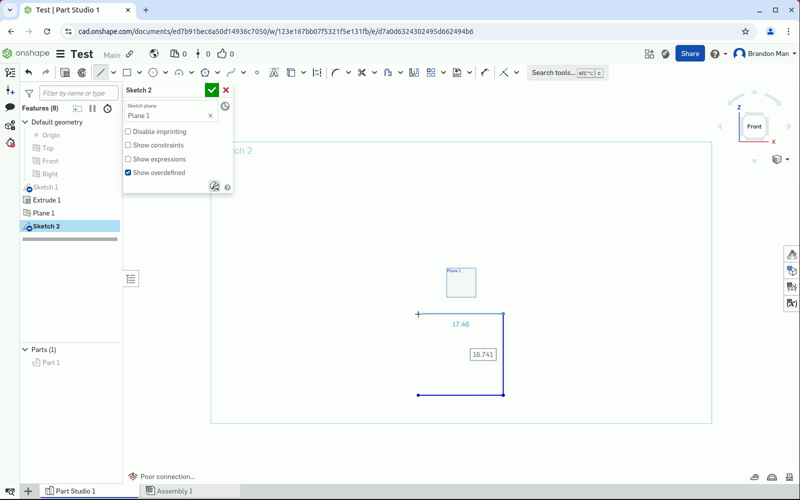
mouse_move(418, 395)
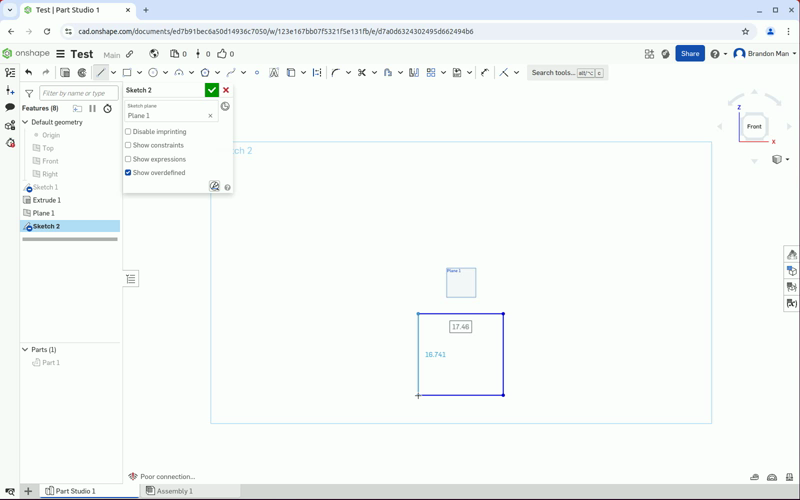
key_up(shift)
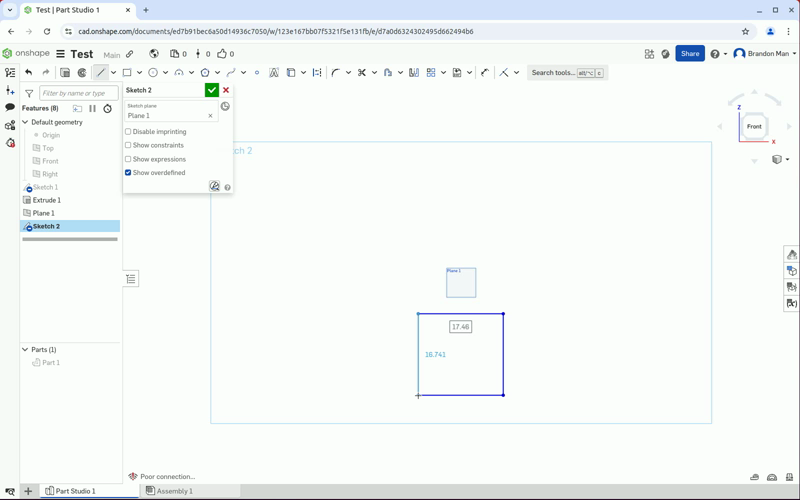
click(418, 395)
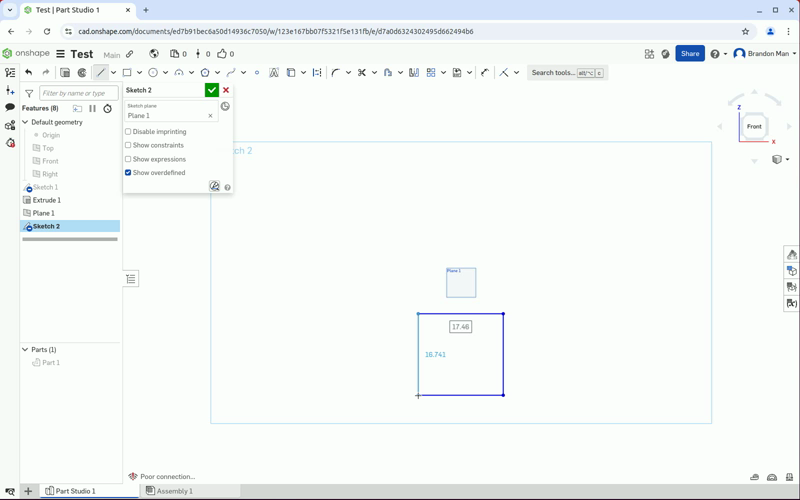
key(esc)
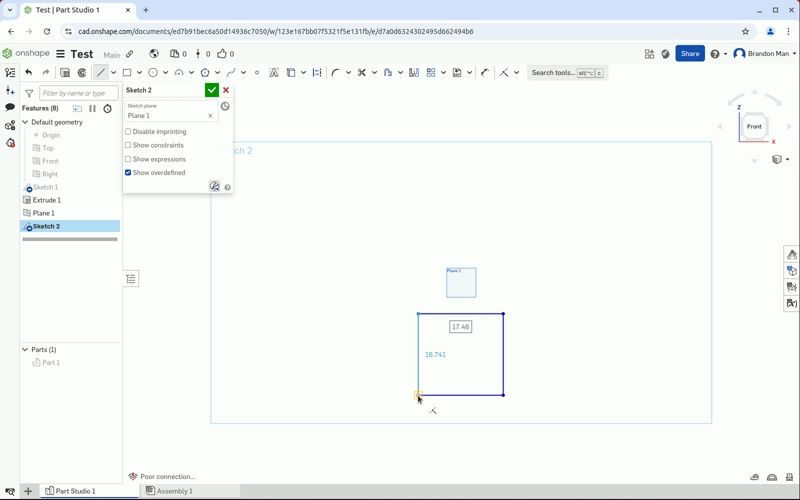
mouse_move(479, 319)
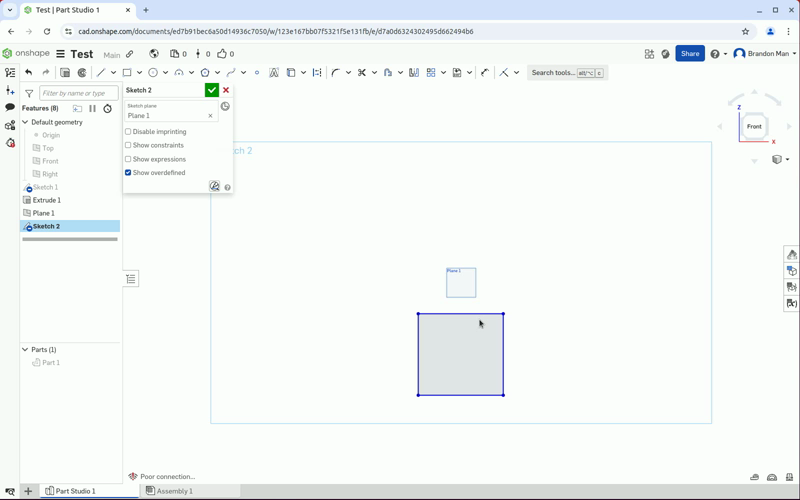
click(479, 319)
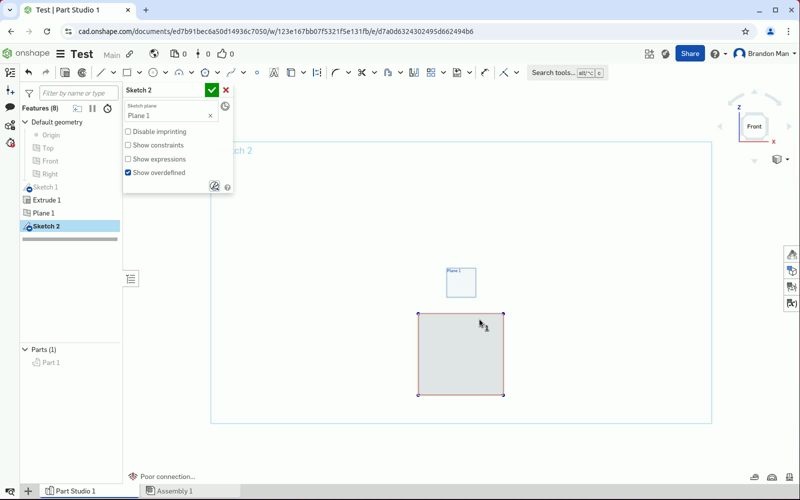
mouse_move(73, 352)
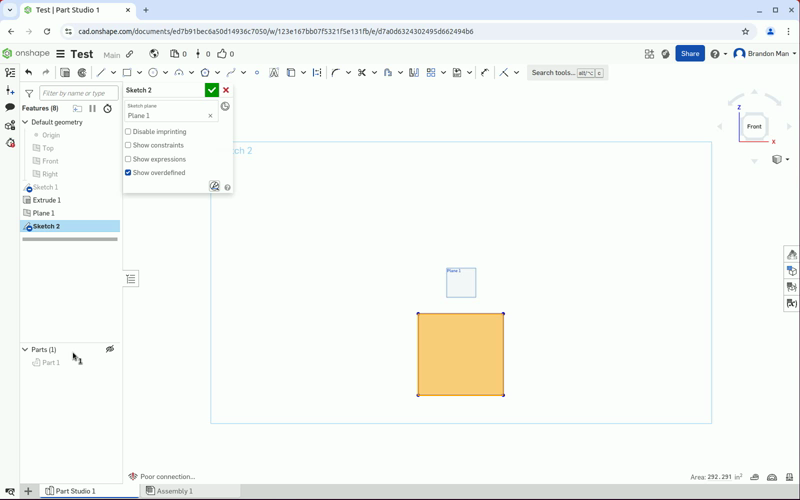
key(shift+y)
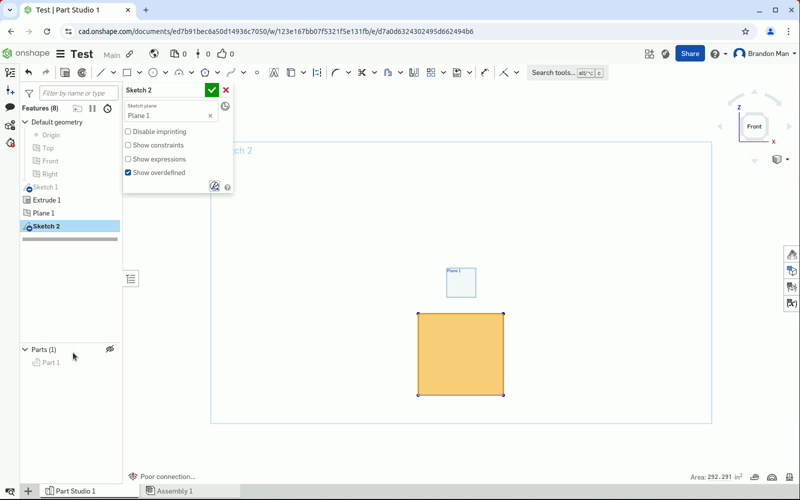
key(shift+e)
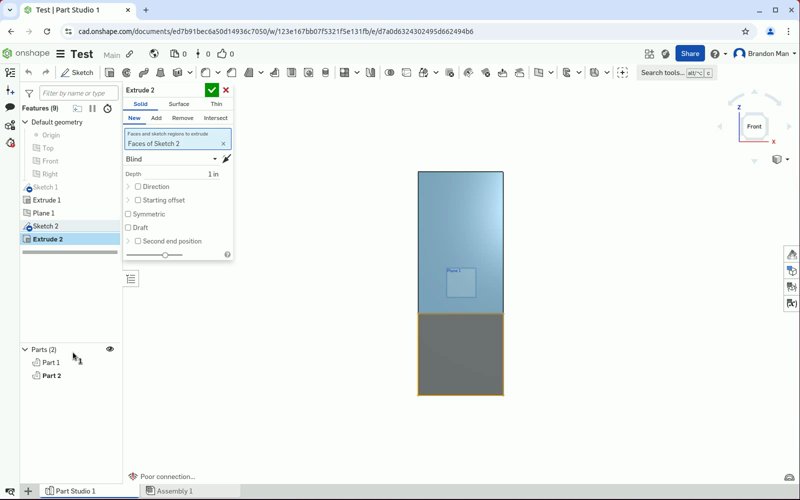
mouse_move(143, 106)
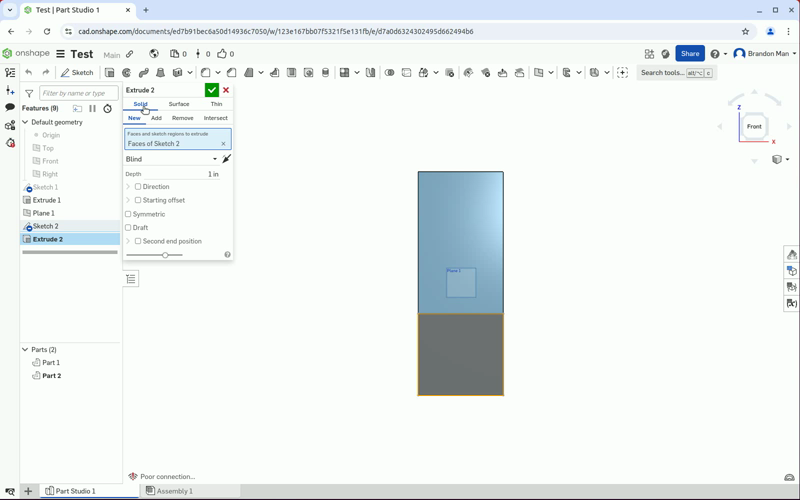
click(143, 106)
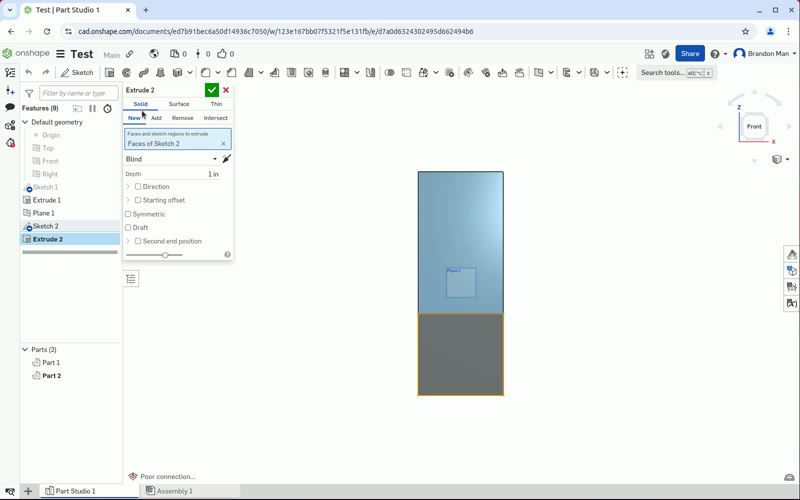
mouse_move(137, 120)
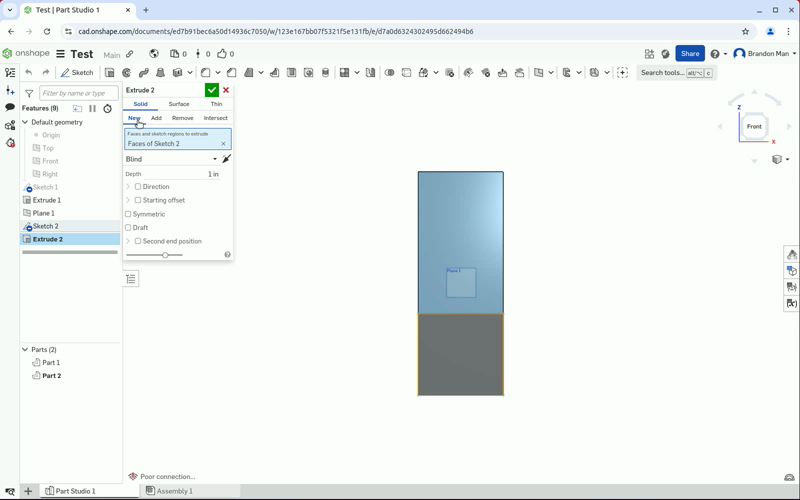
click(137, 120)
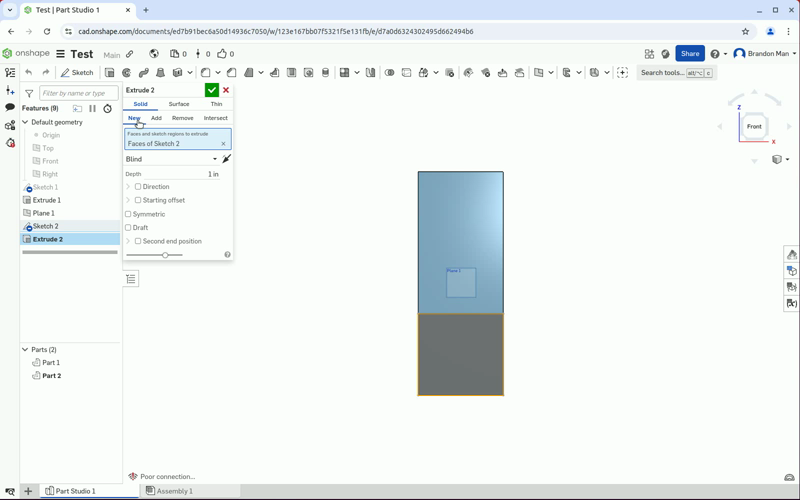
key(tab, 4)
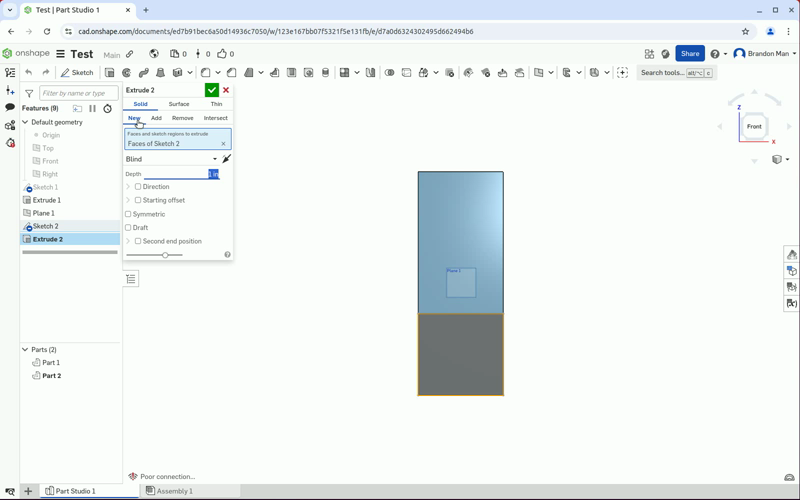
text(11.554)
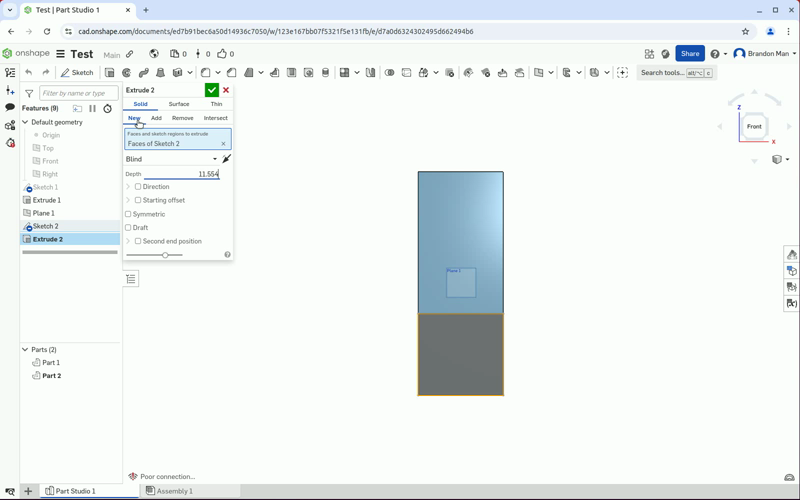
key(enter)
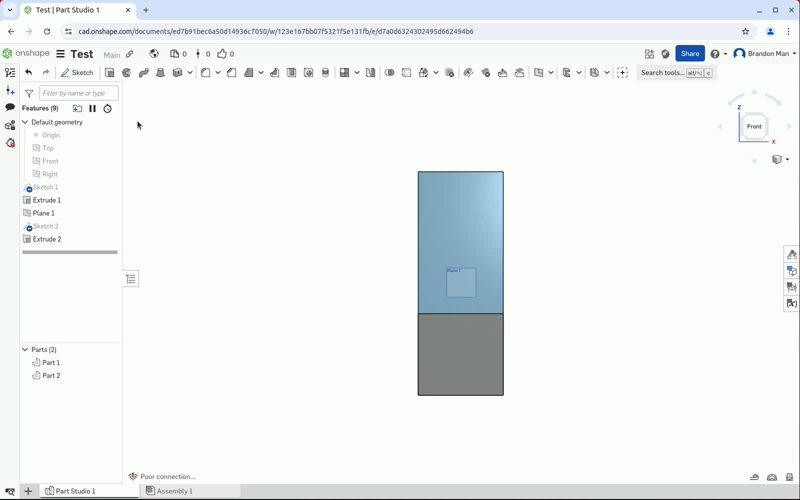
key(shift+h)
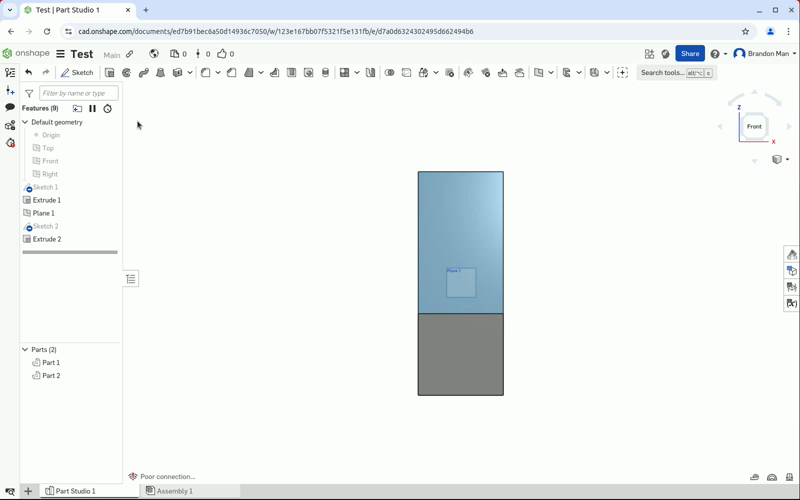
key(shift+h)
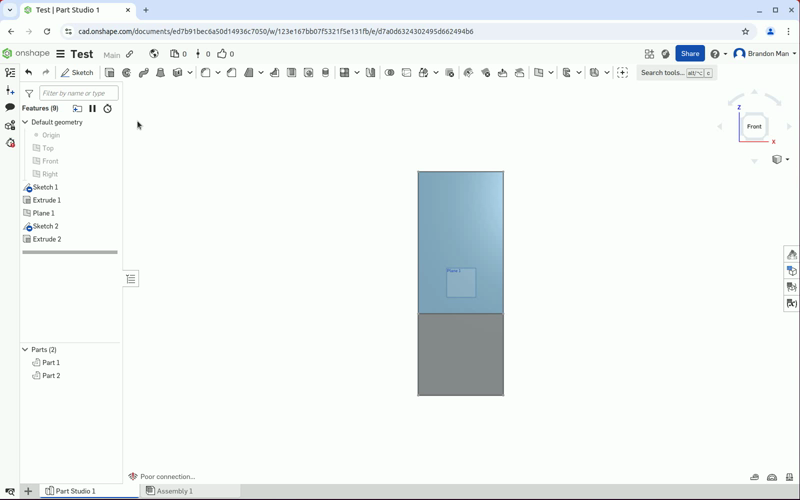
key(shift+7)
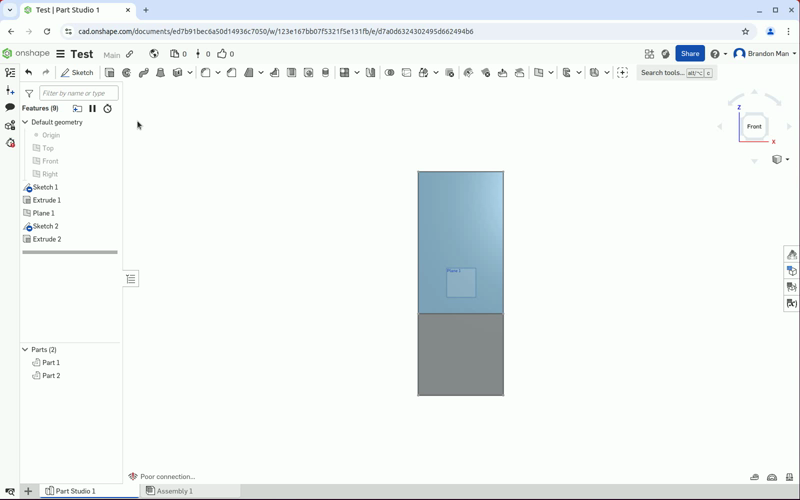
key(left, 2)
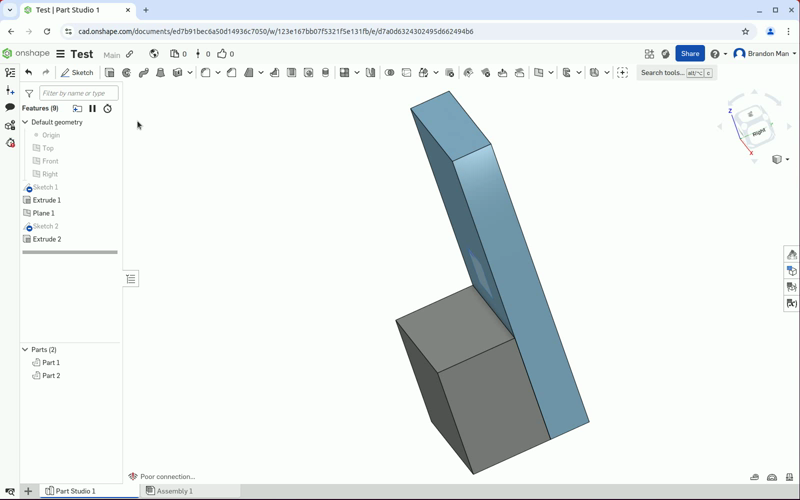
key(down, 2)
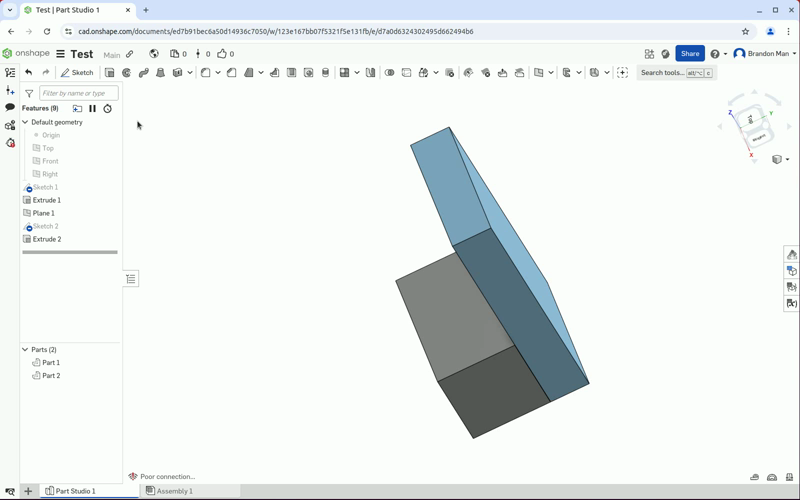
key(up, 2)
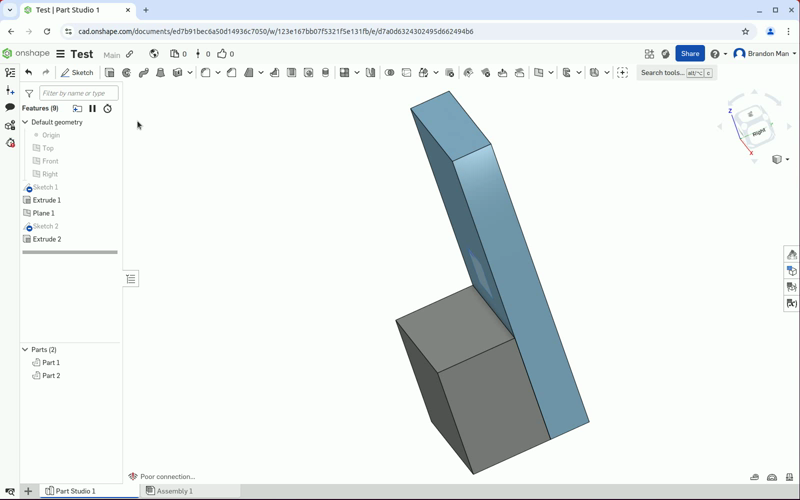
key(right, 2)
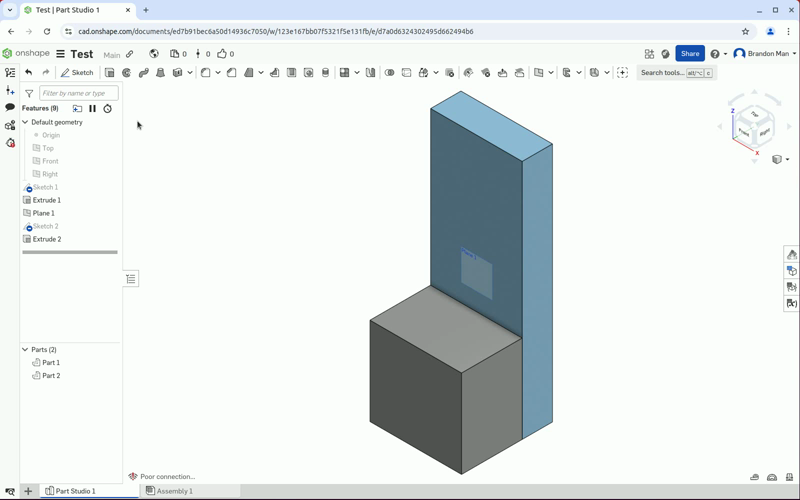
mouse_move(73, 189)
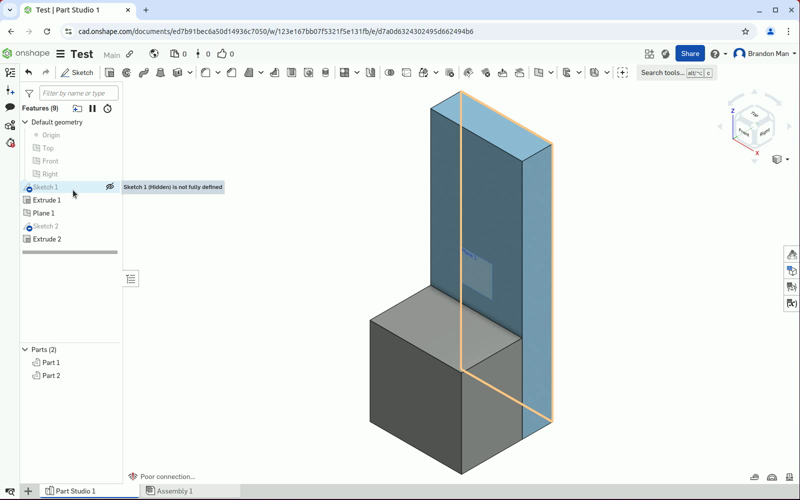
click(73, 189)